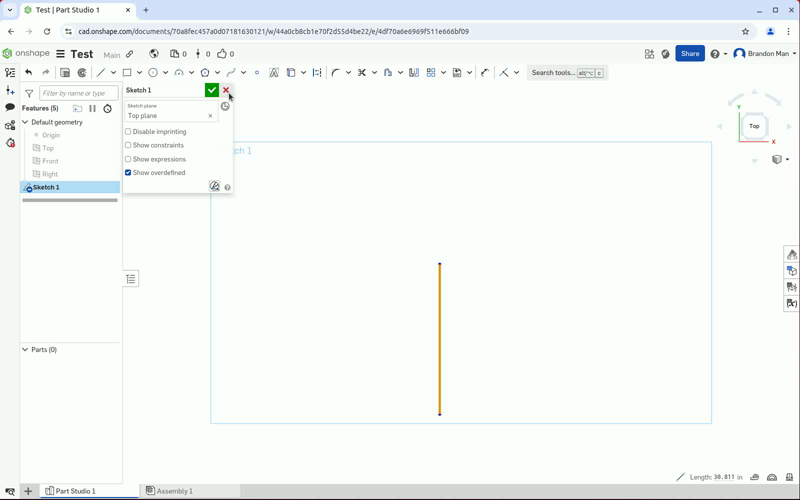
key(shift+h)
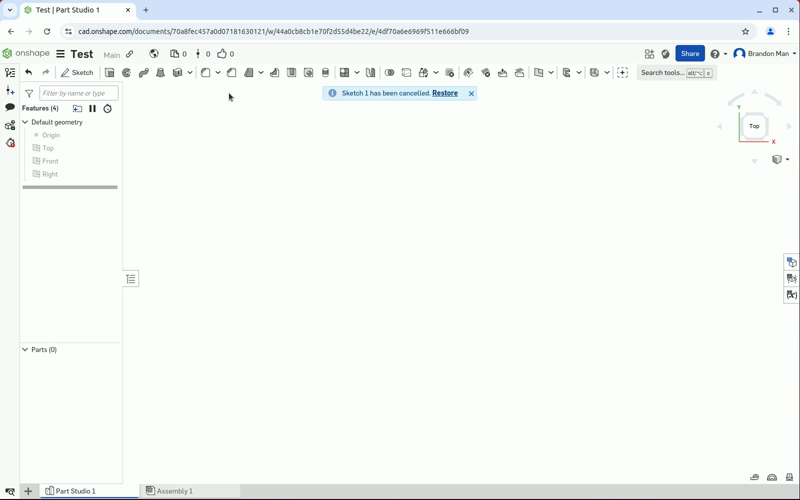
mouse_move(73, 352)
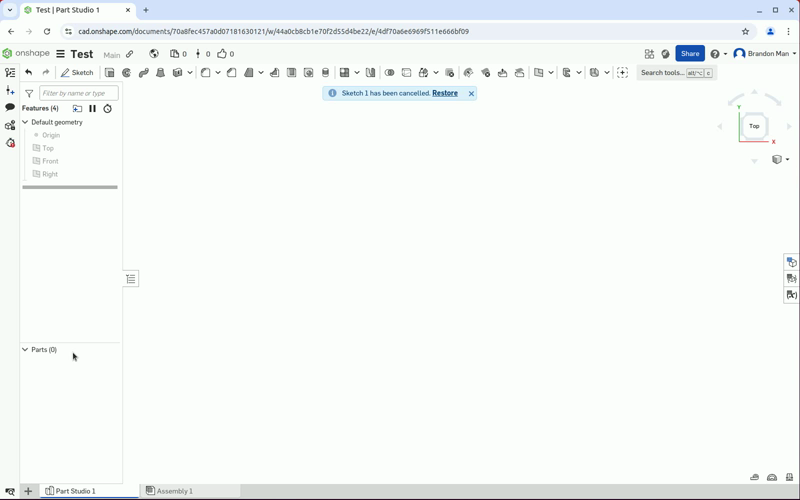
key(y)
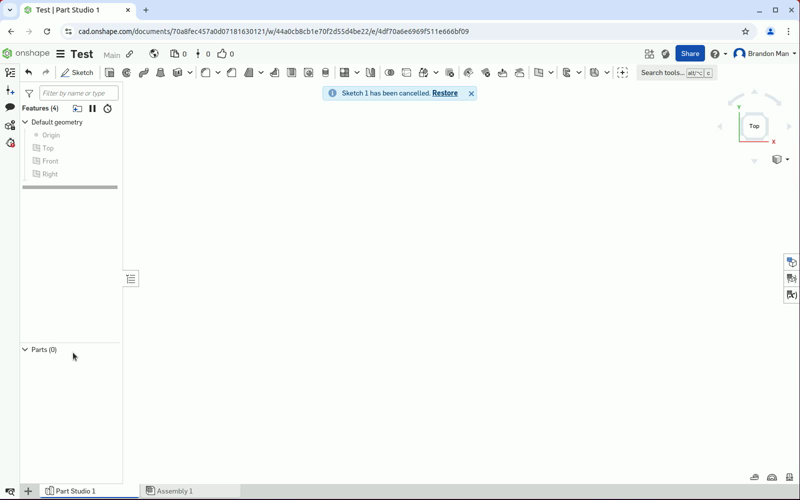
key(shift+p)
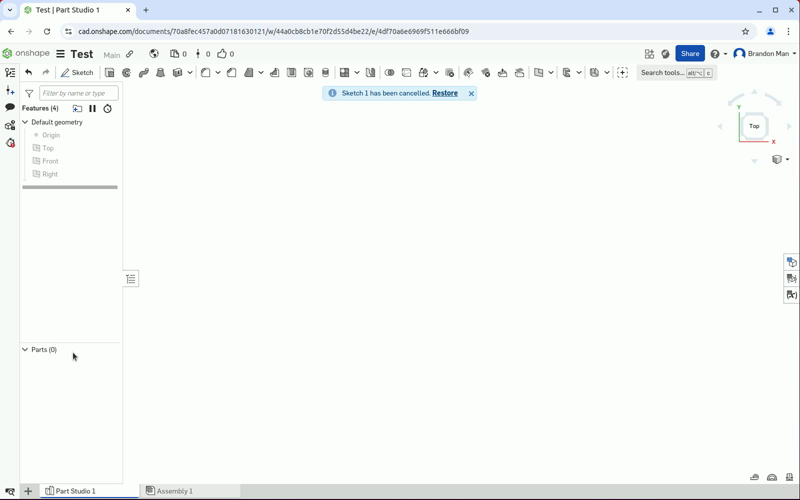
key(space)
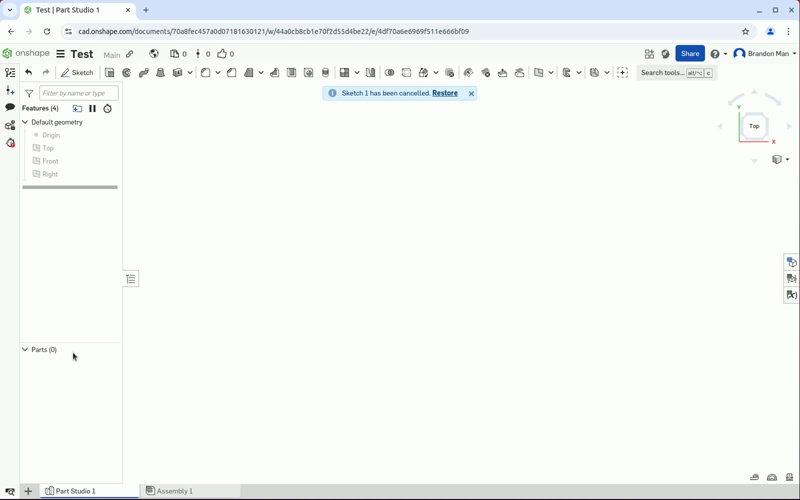
key_down(shift)
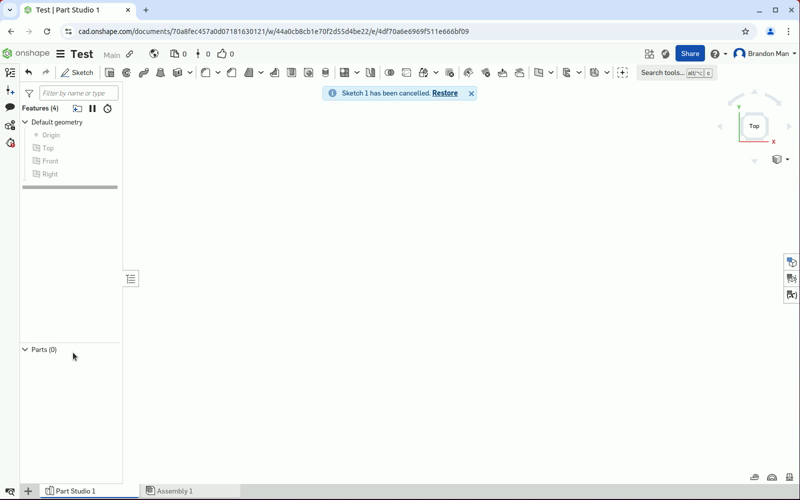
key(up)
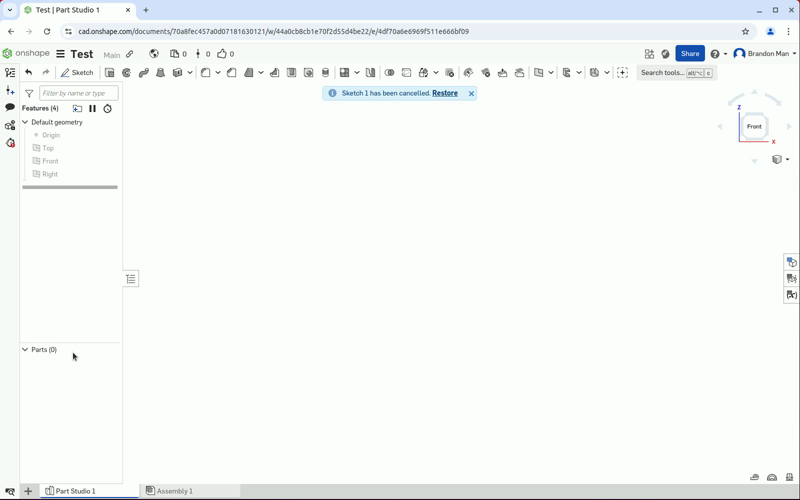
key_up(shift)
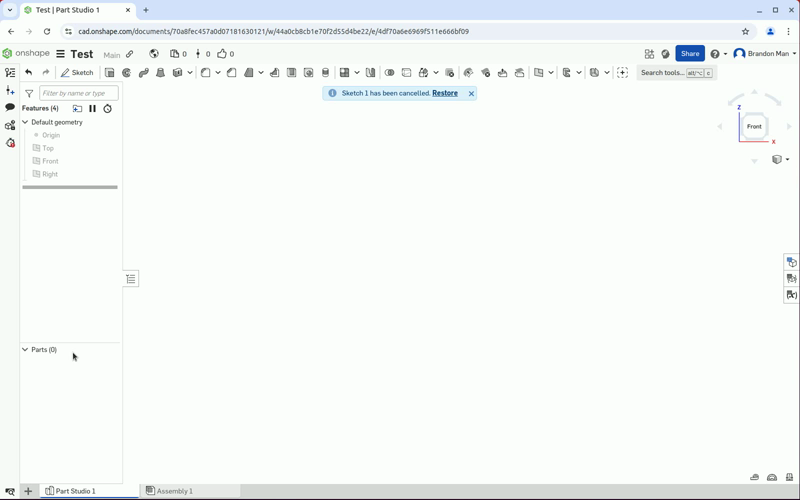
mouse_move(73, 352)
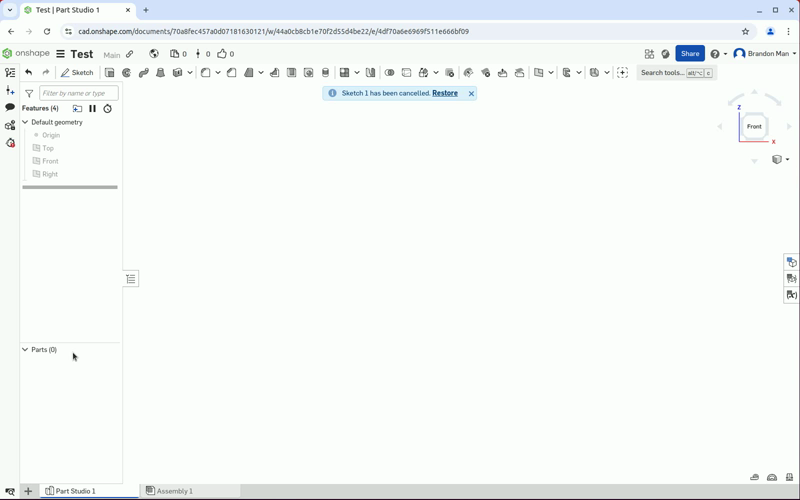
key(shift+y)
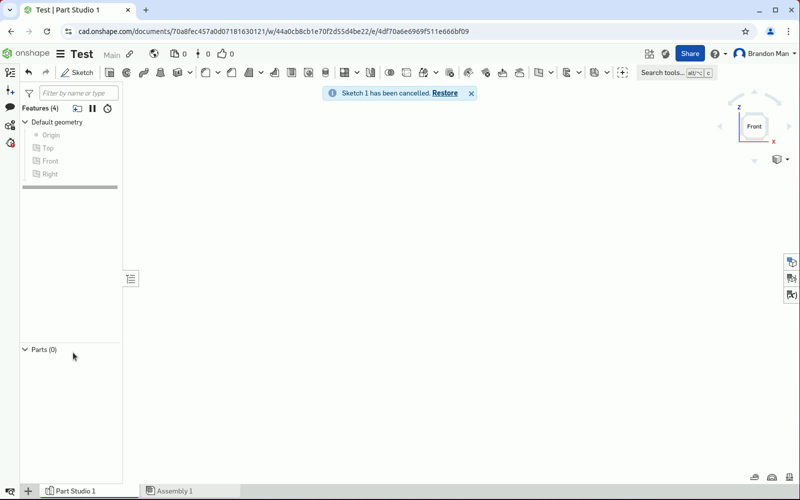
key(shift+s)
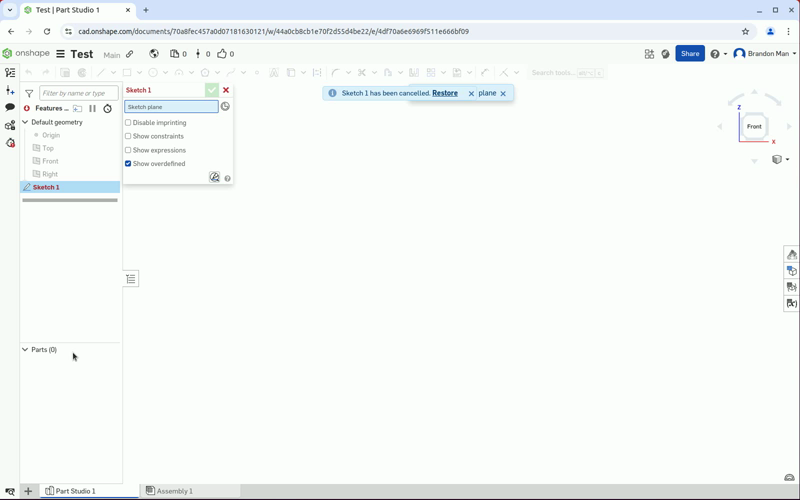
mouse_move(73, 163)
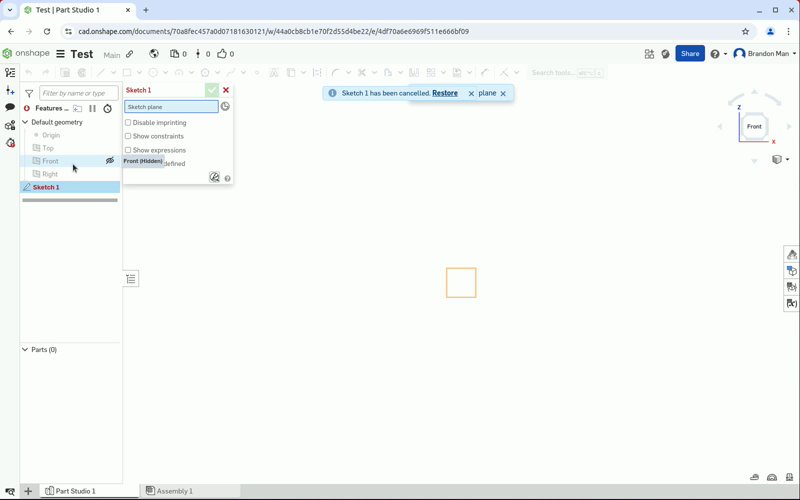
click(73, 163)
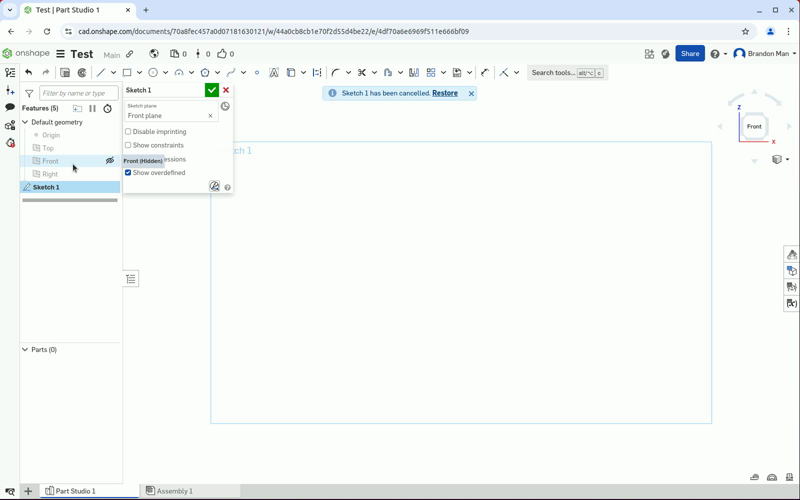
mouse_move(73, 352)
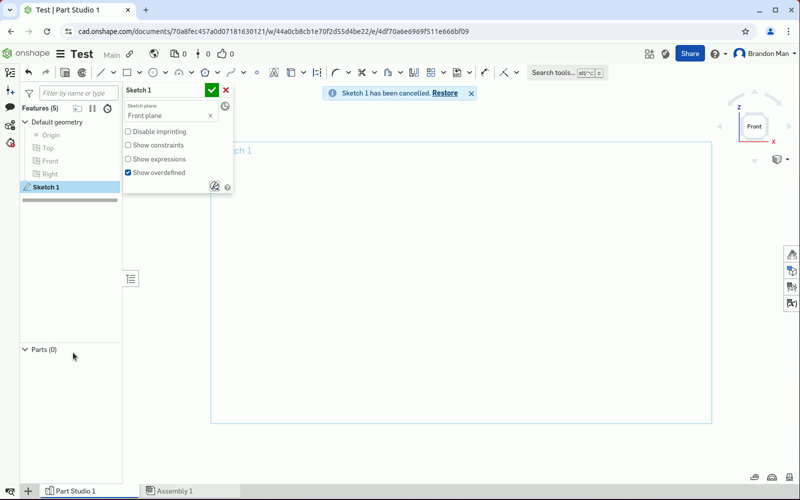
key(y)
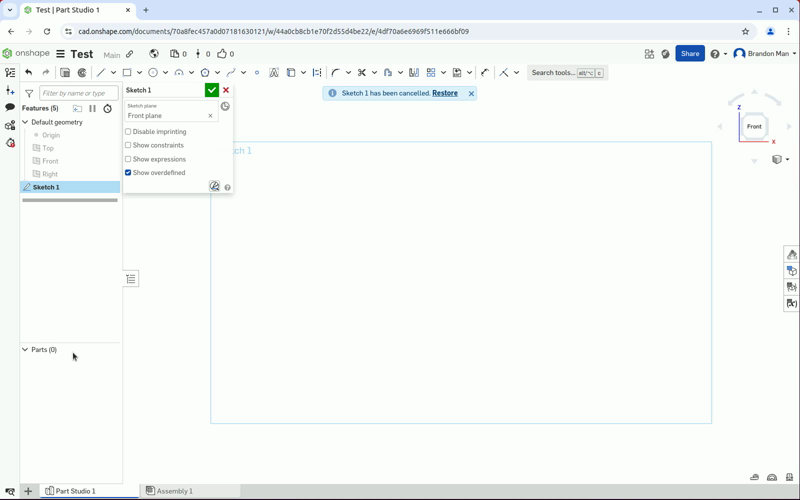
key(l)
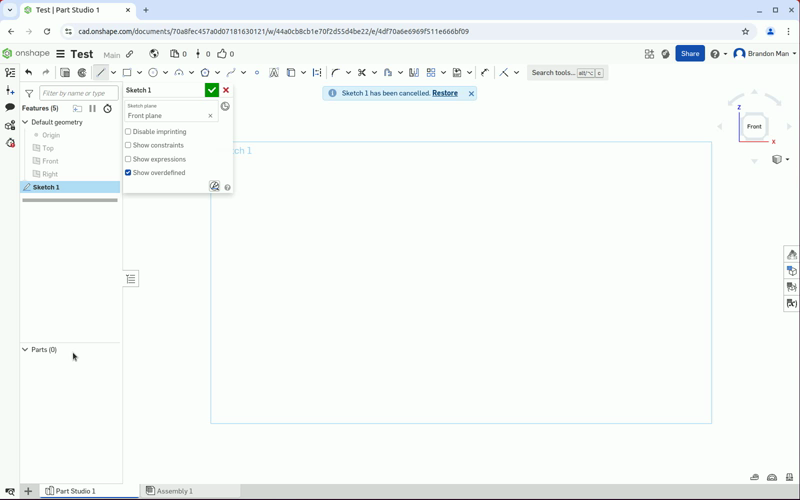
key_down(shift)
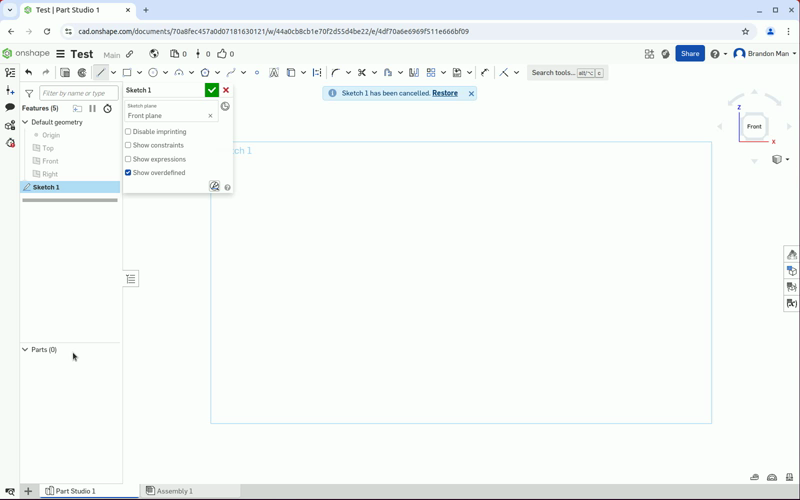
mouse_move(433, 265)
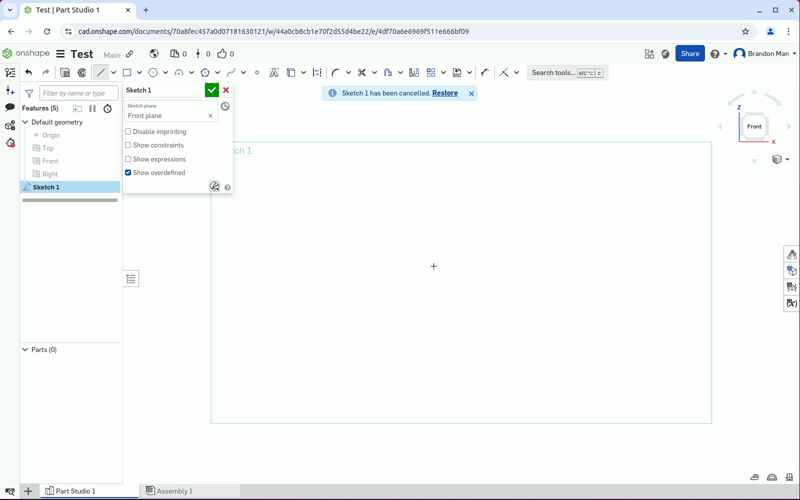
click(433, 265)
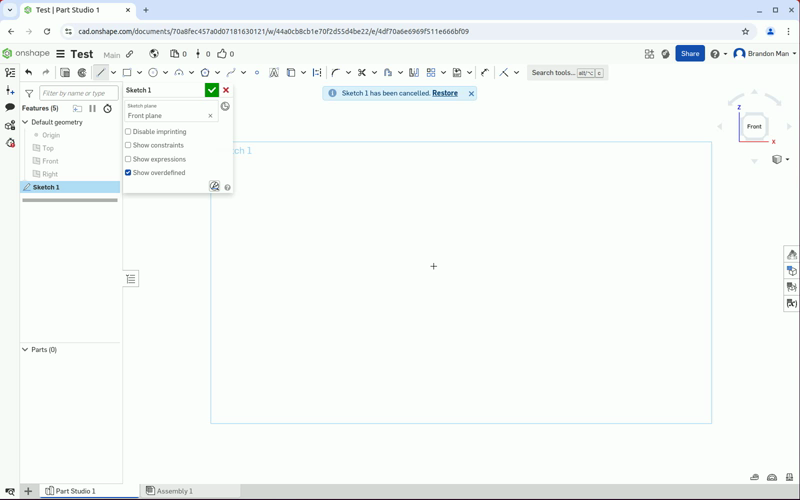
key_up(shift)
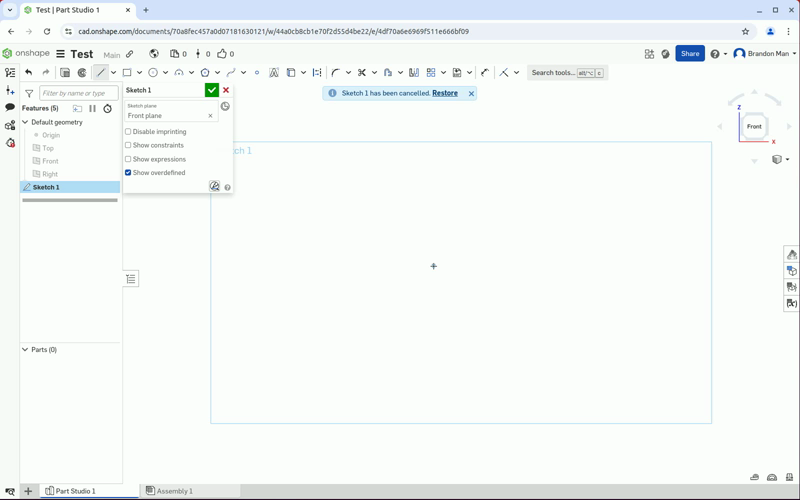
key_down(shift)
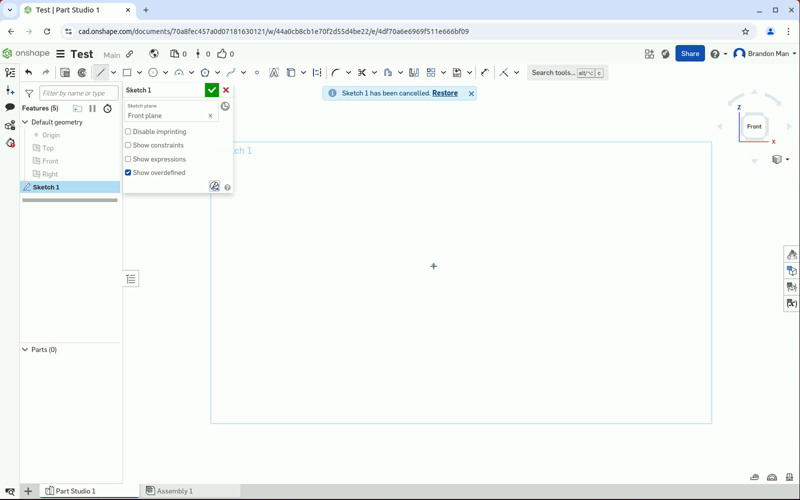
mouse_move(463, 265)
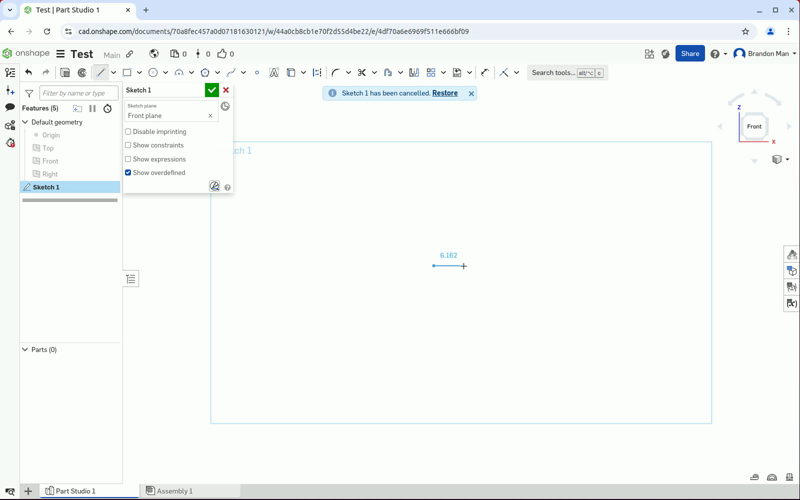
mouse_move(461, 265)
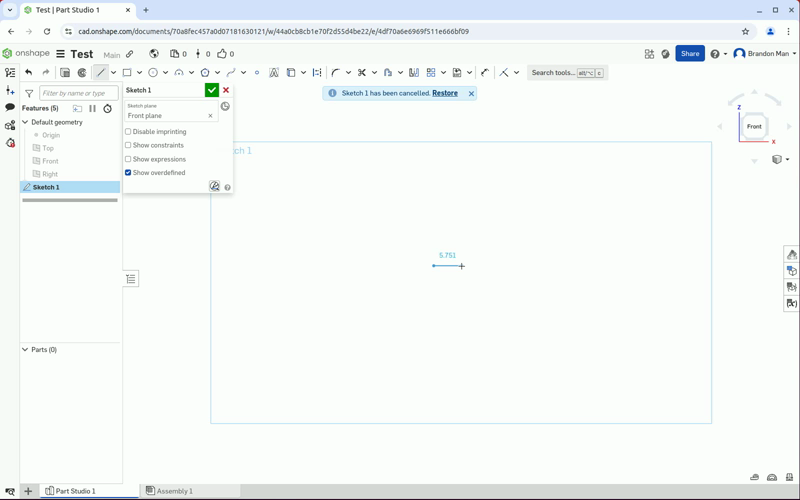
click(461, 265)
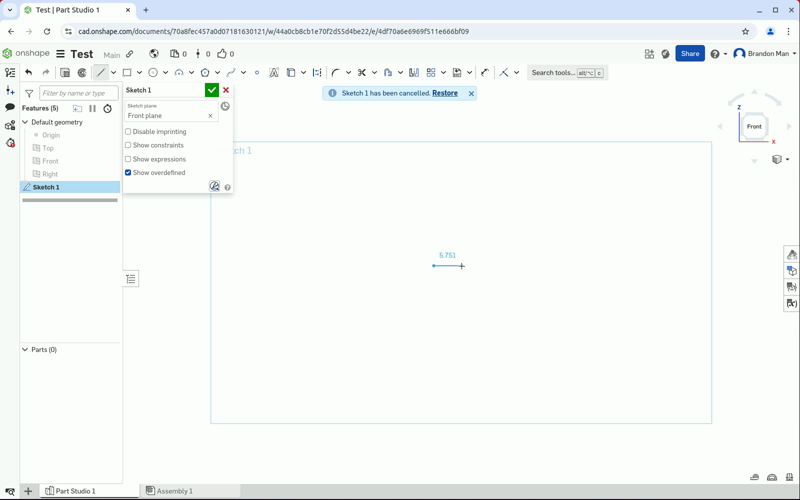
key_up(shift)
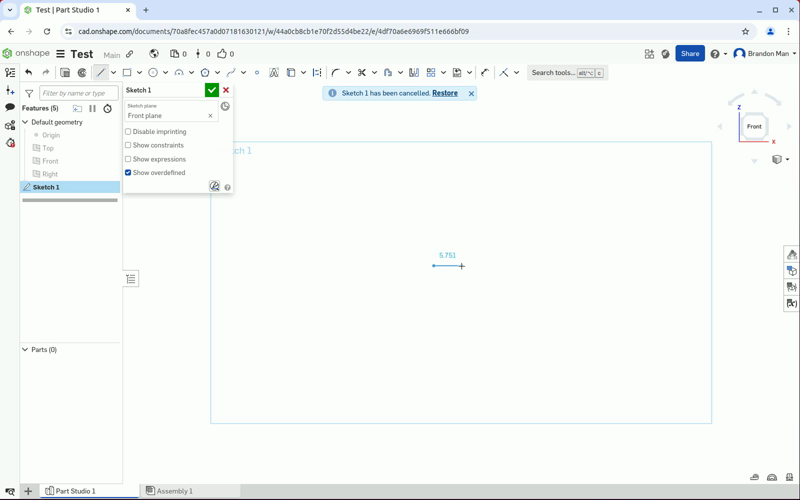
key_down(shift)
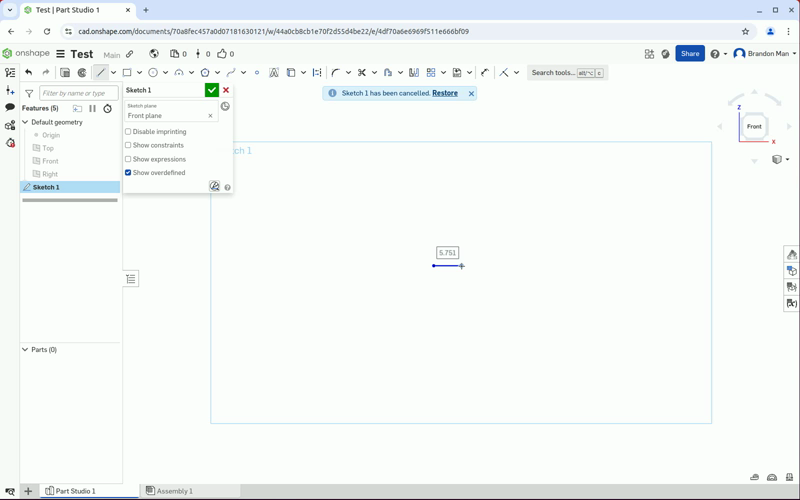
mouse_move(491, 265)
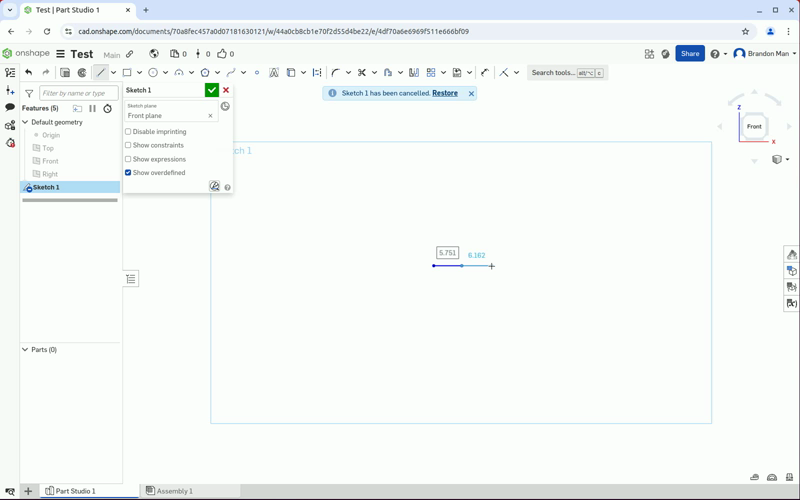
mouse_move(461, 237)
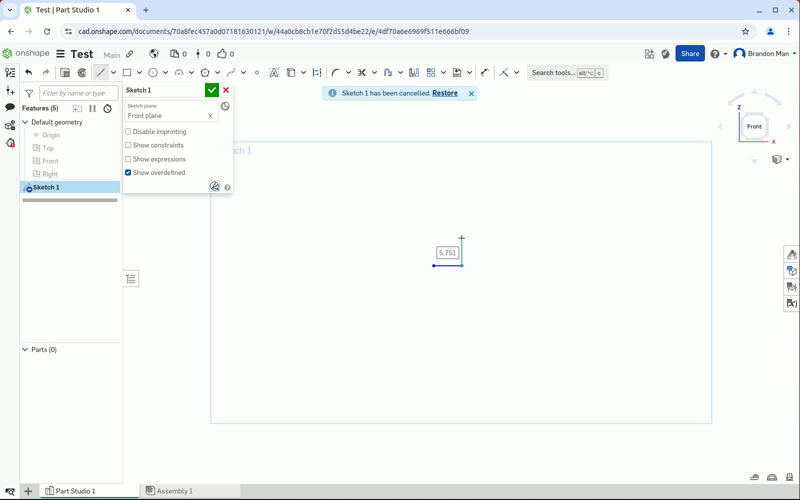
click(461, 237)
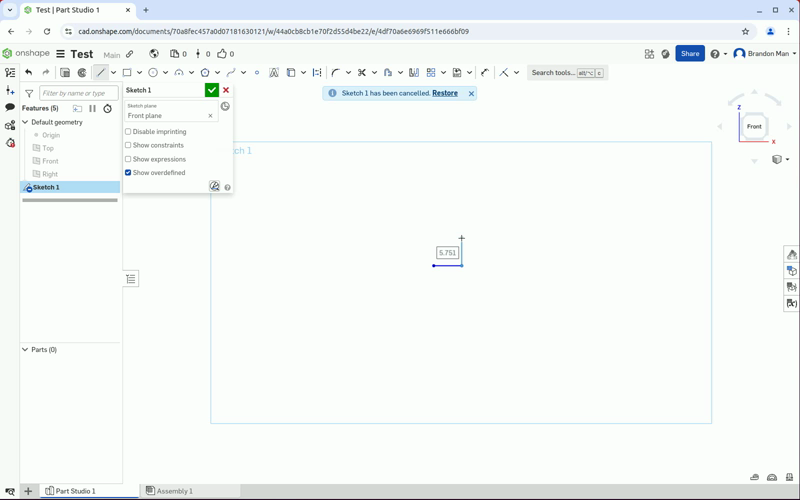
key_up(shift)
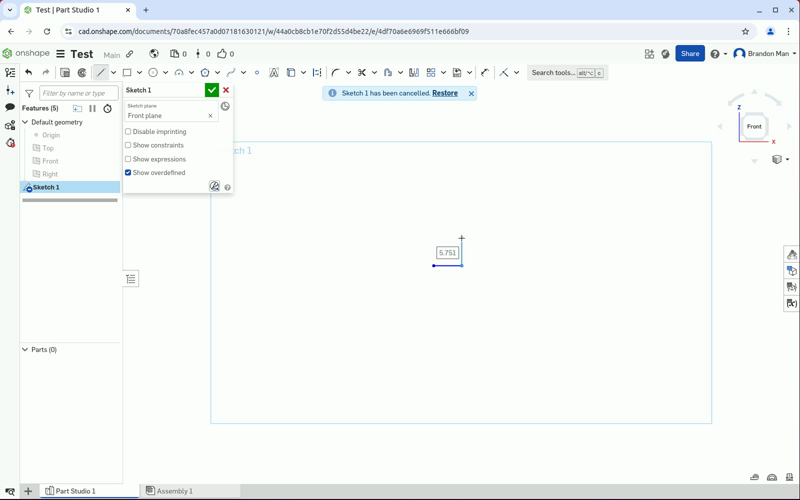
key_down(shift)
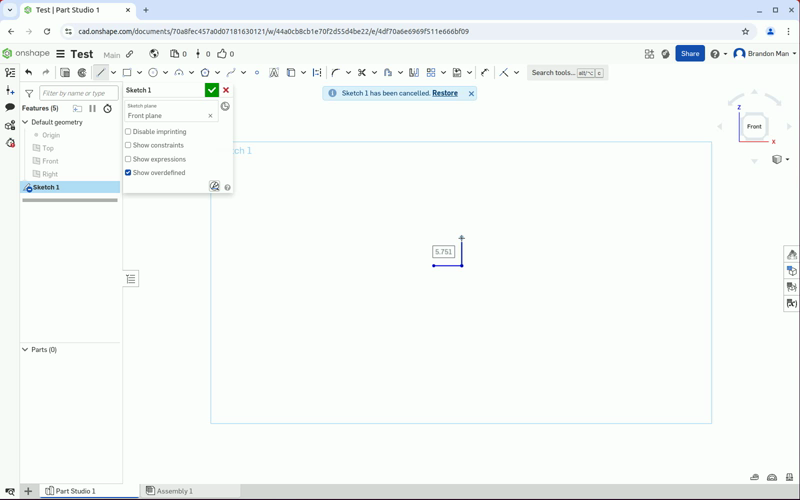
mouse_move(491, 237)
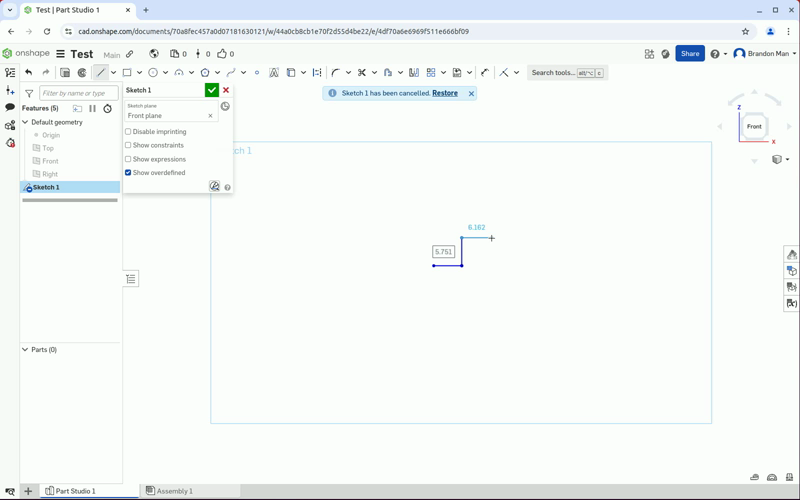
mouse_move(433, 237)
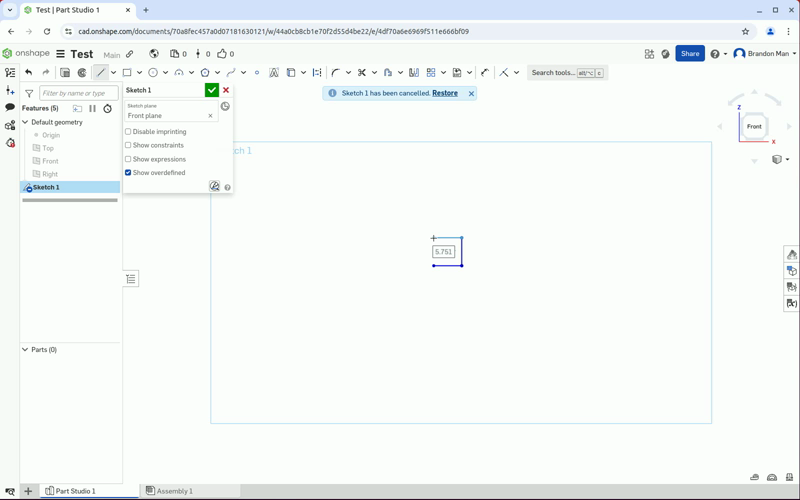
click(433, 237)
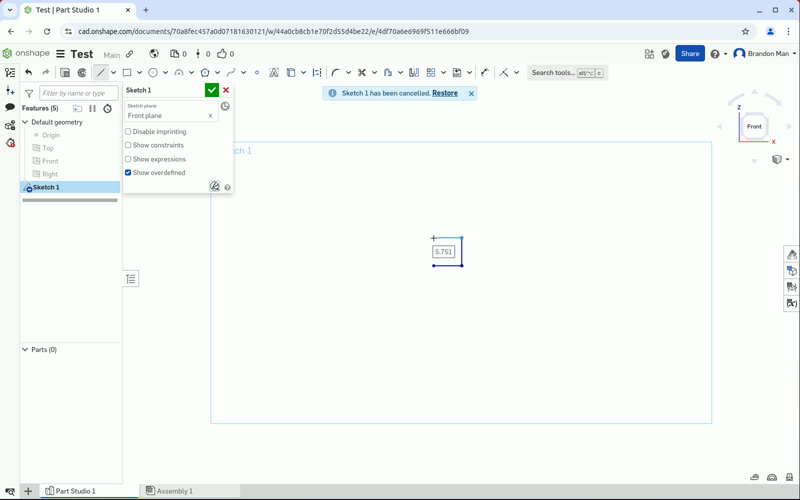
key_up(shift)
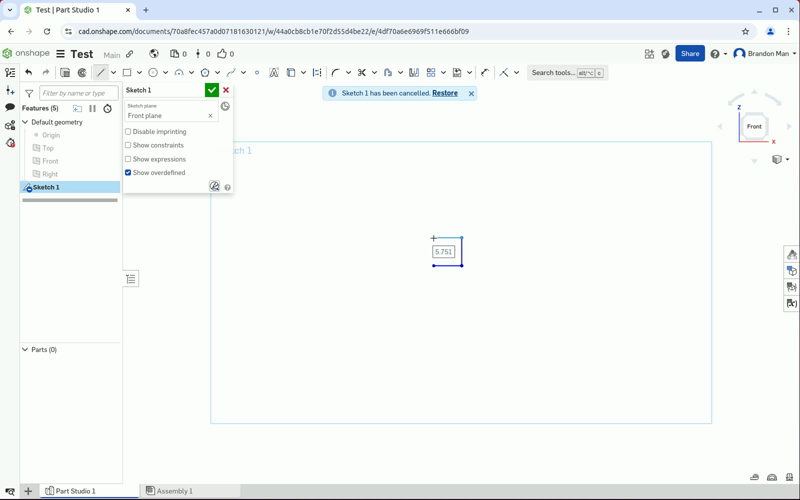
mouse_move(463, 237)
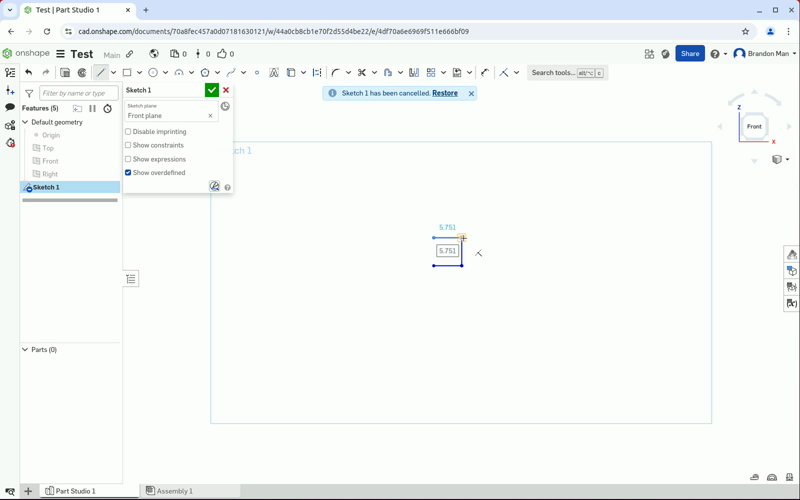
key_down(shift)
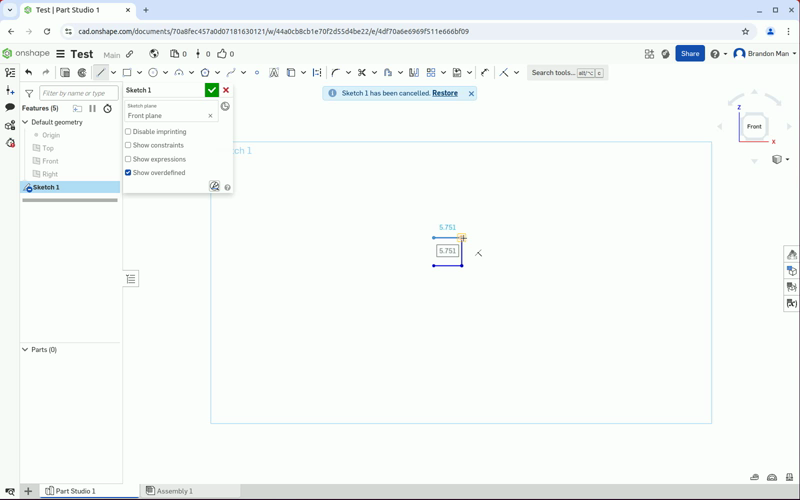
mouse_move(433, 265)
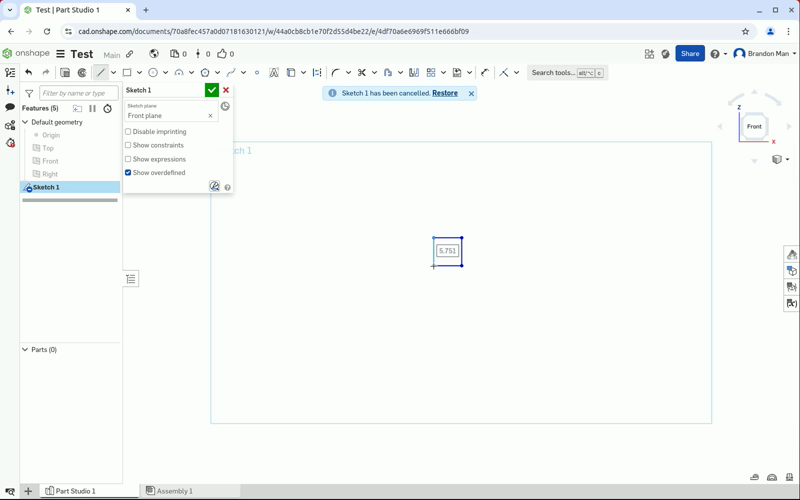
key_up(shift)
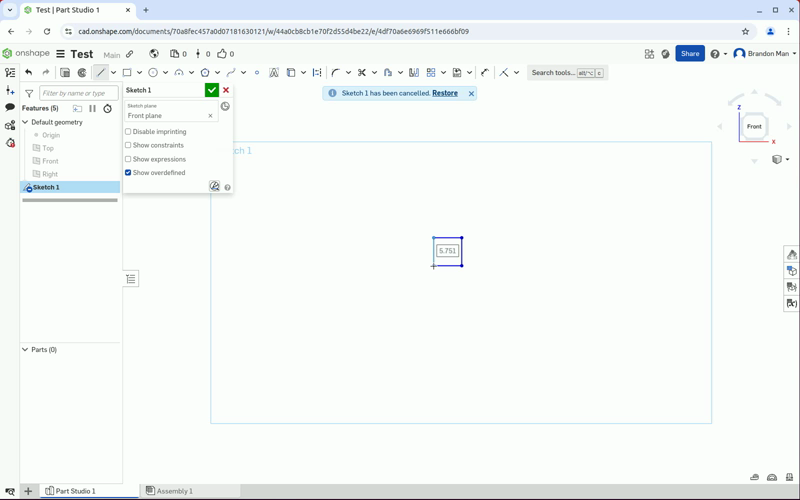
click(433, 265)
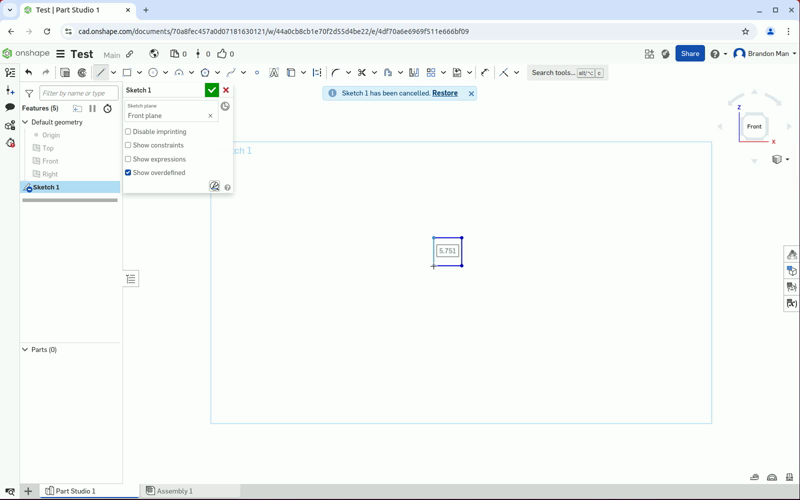
key(esc)
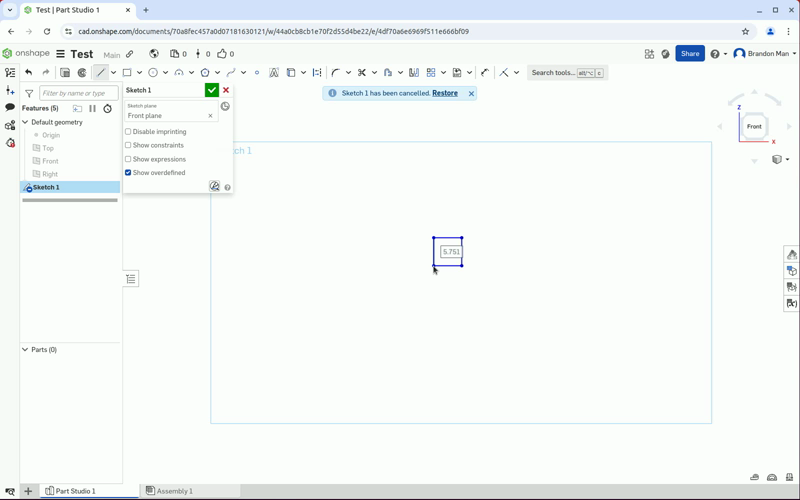
mouse_move(454, 262)
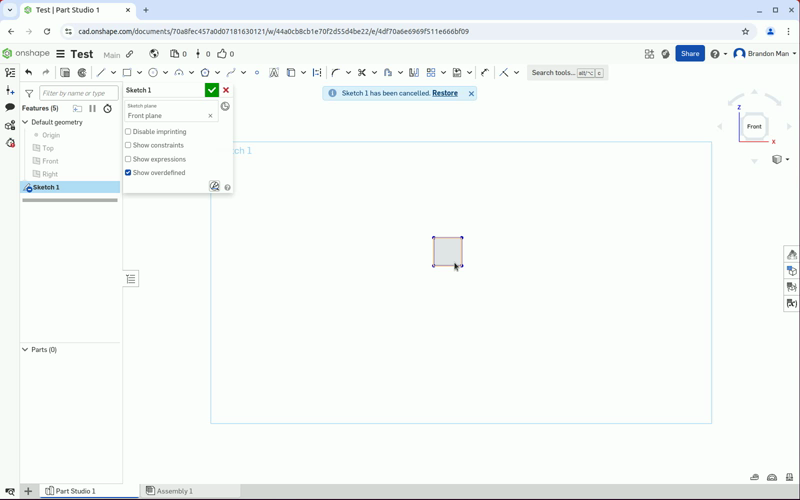
scroll(6)
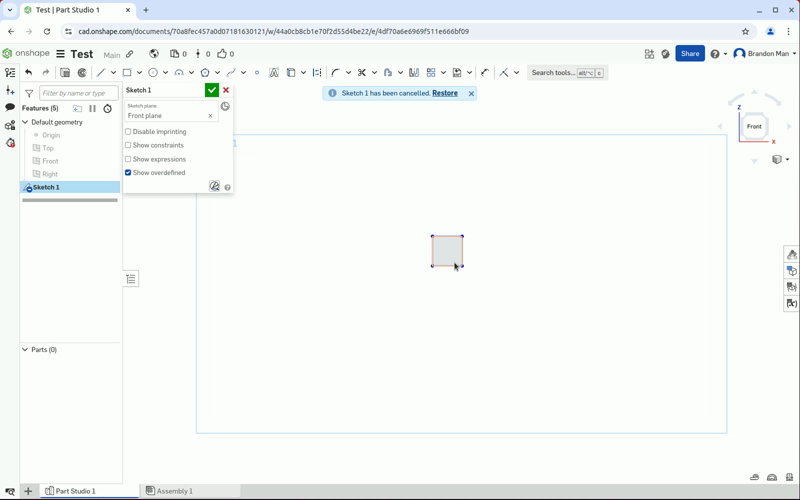
scroll(6)
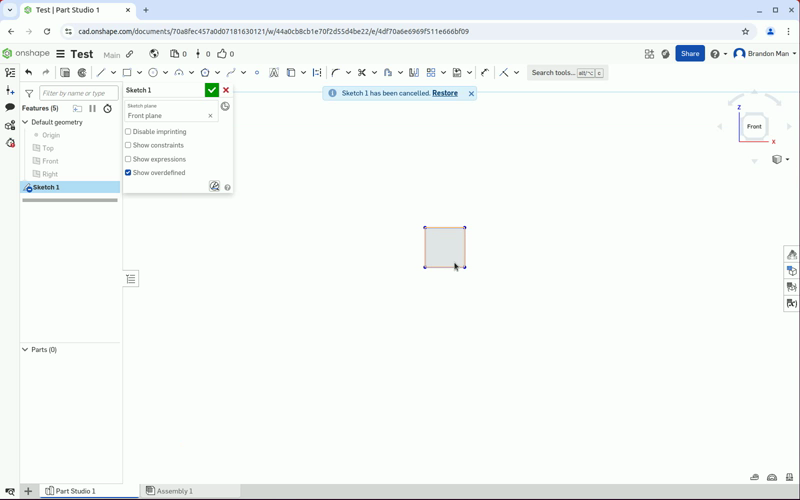
scroll(6)
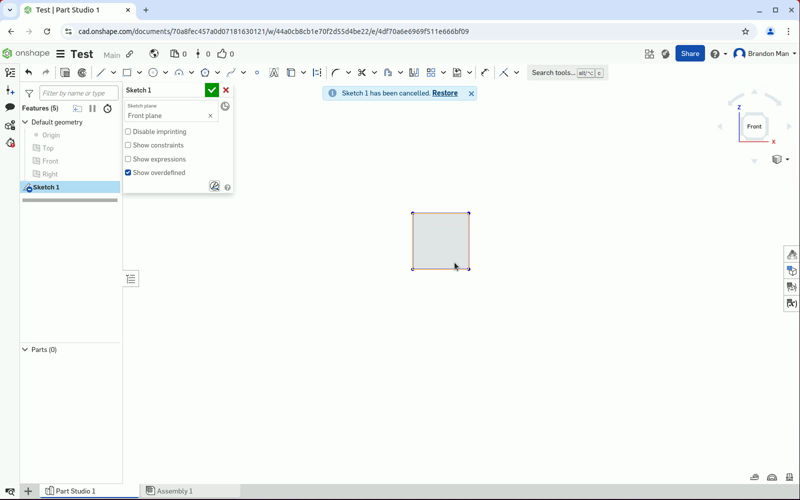
scroll(6)
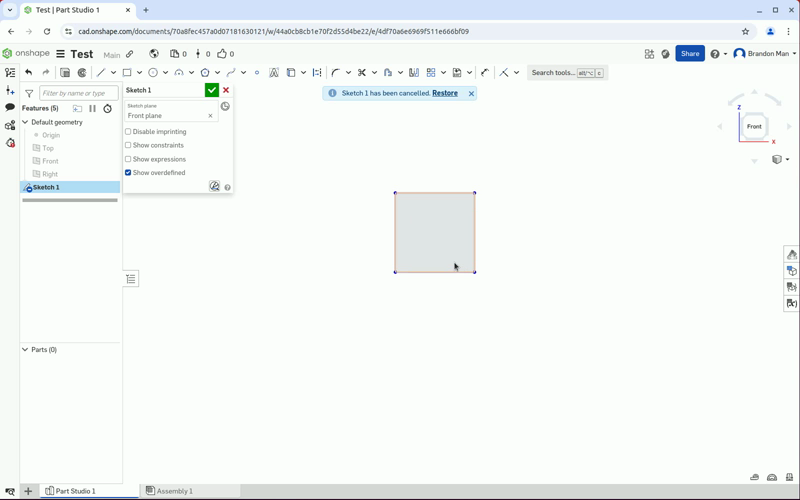
scroll(6)
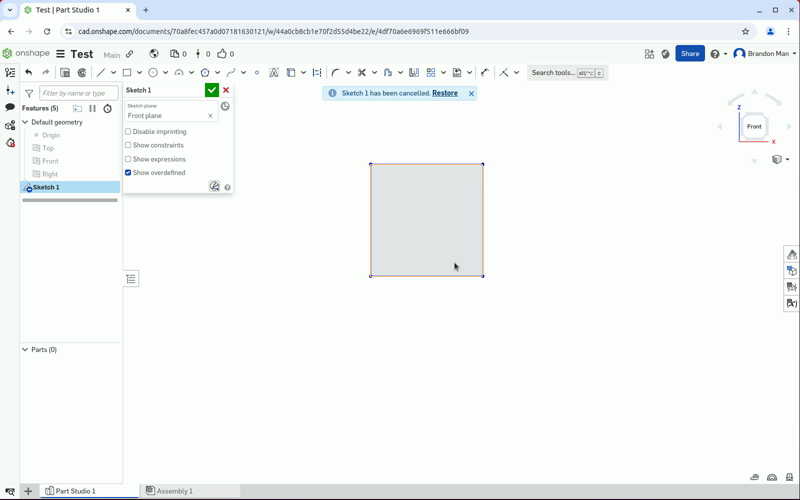
scroll(6)
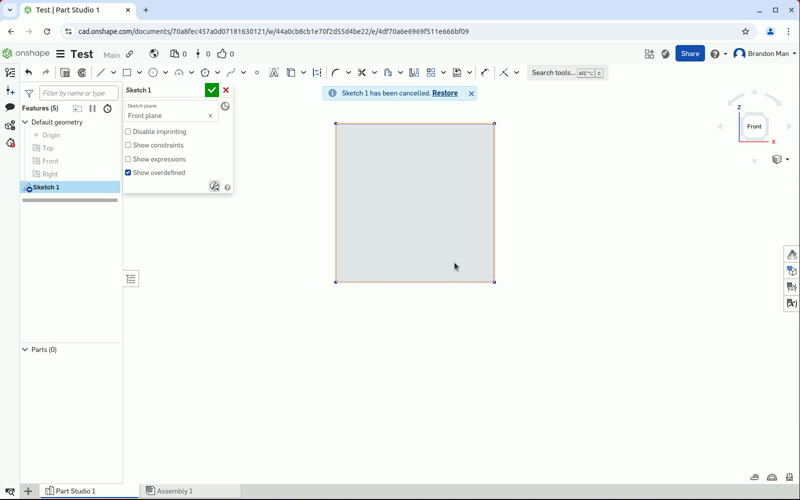
scroll(6)
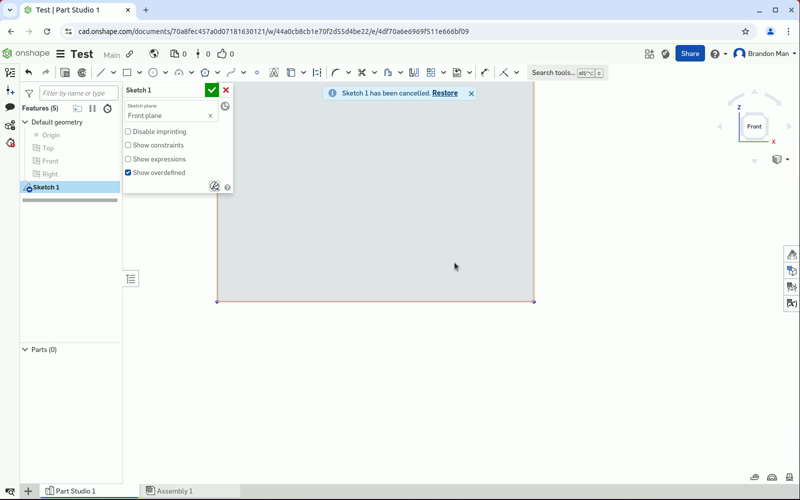
click(454, 262)
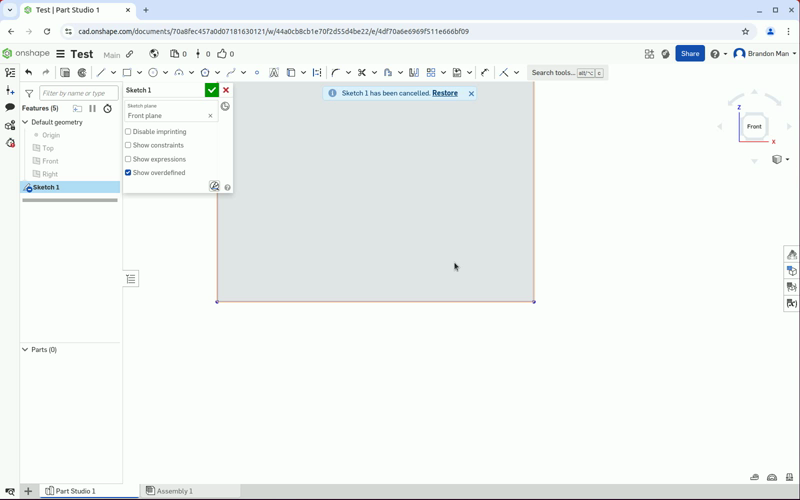
scroll(-6)
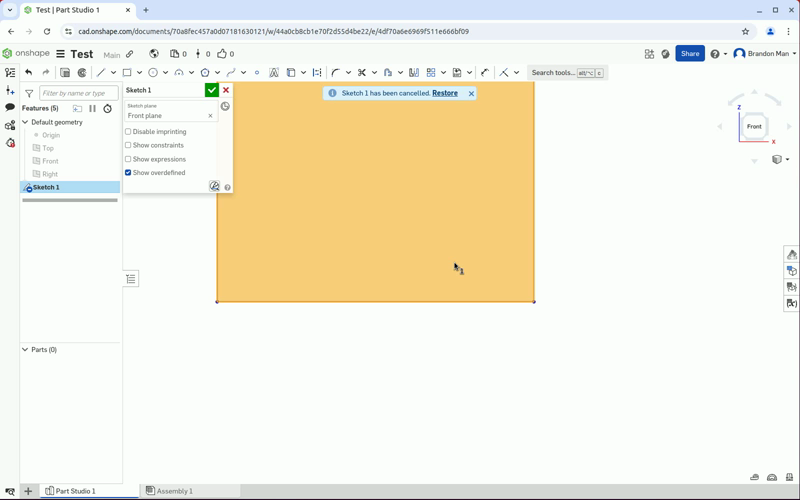
scroll(-6)
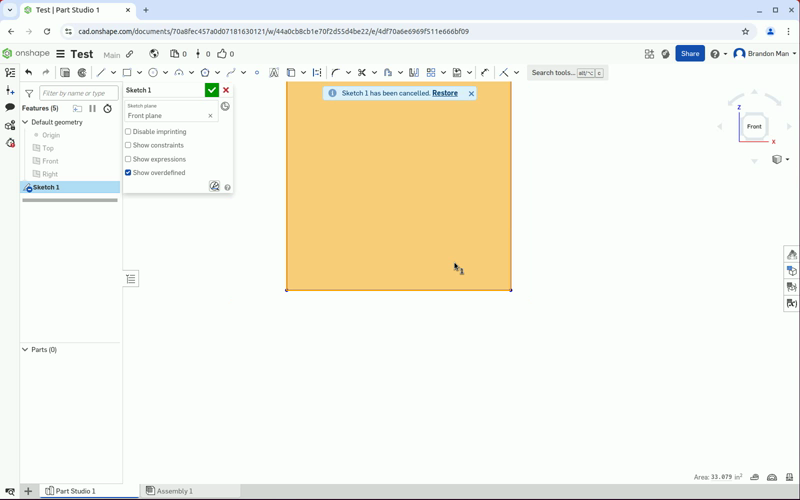
scroll(-6)
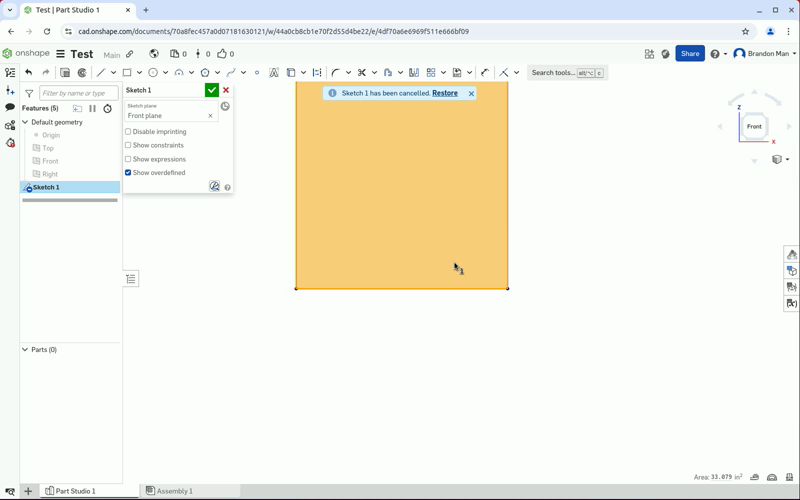
scroll(-6)
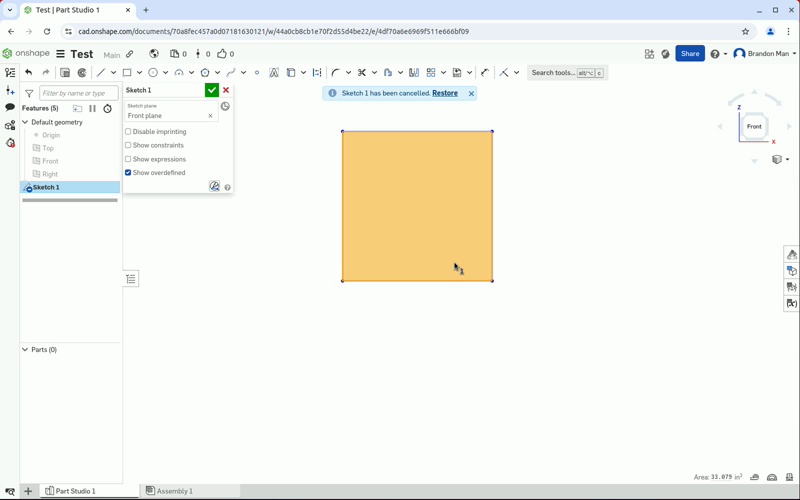
scroll(-6)
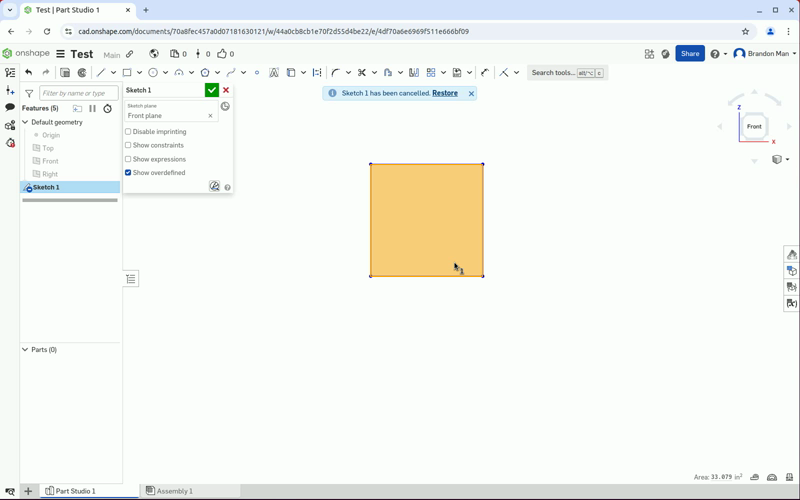
scroll(-6)
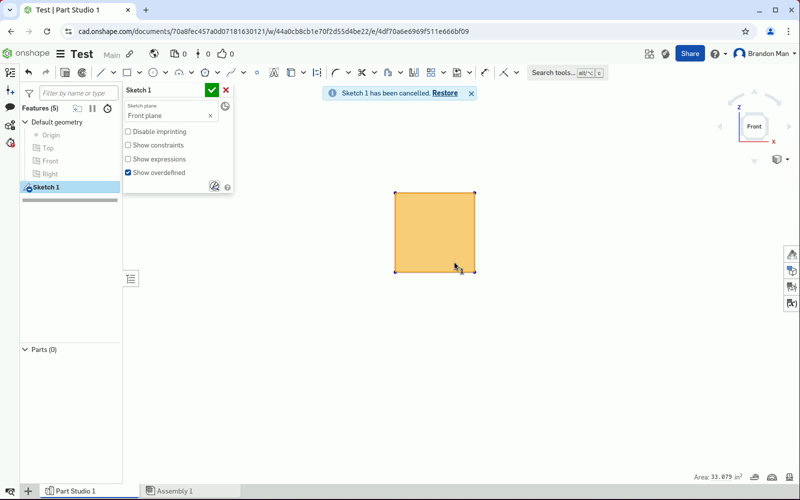
scroll(-6)
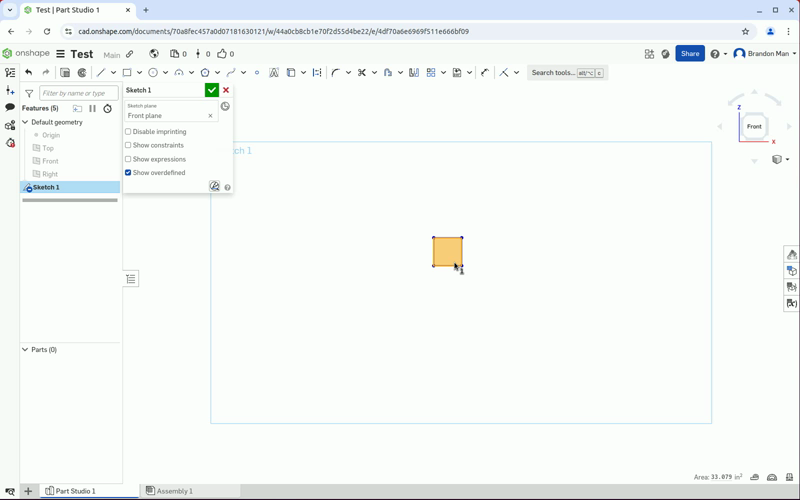
mouse_move(73, 352)
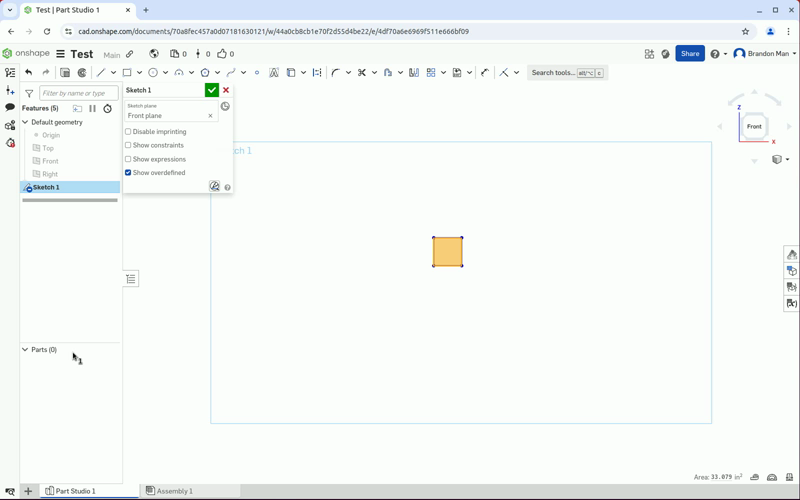
key(shift+y)
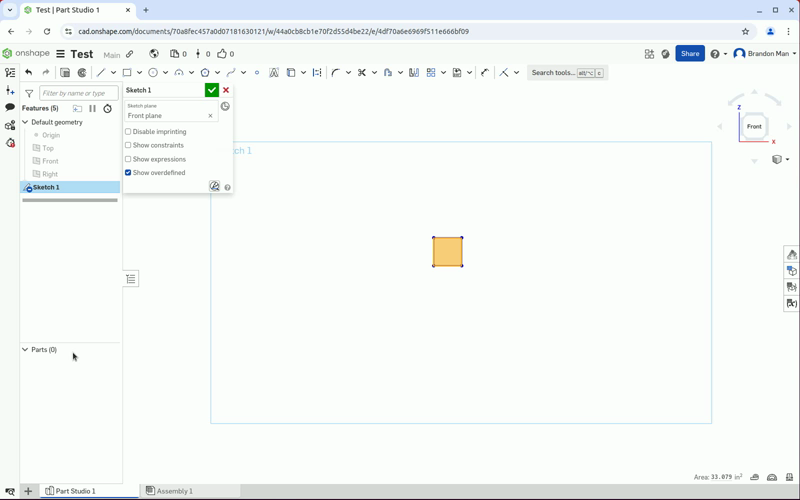
key(shift+e)
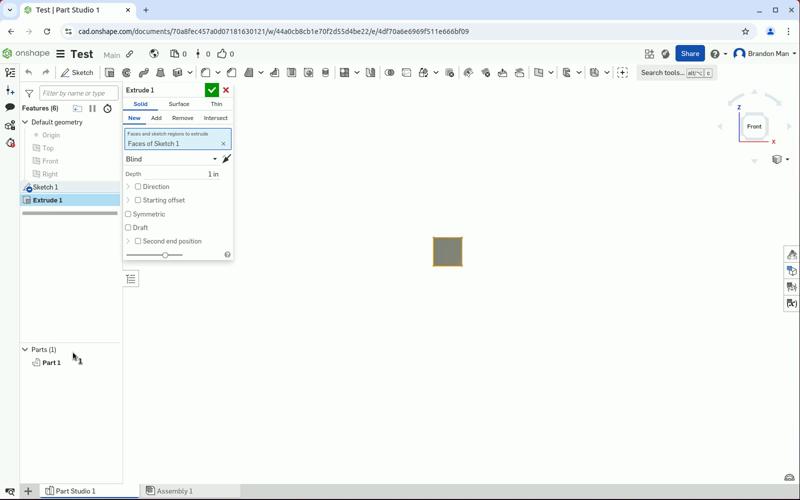
mouse_move(143, 106)
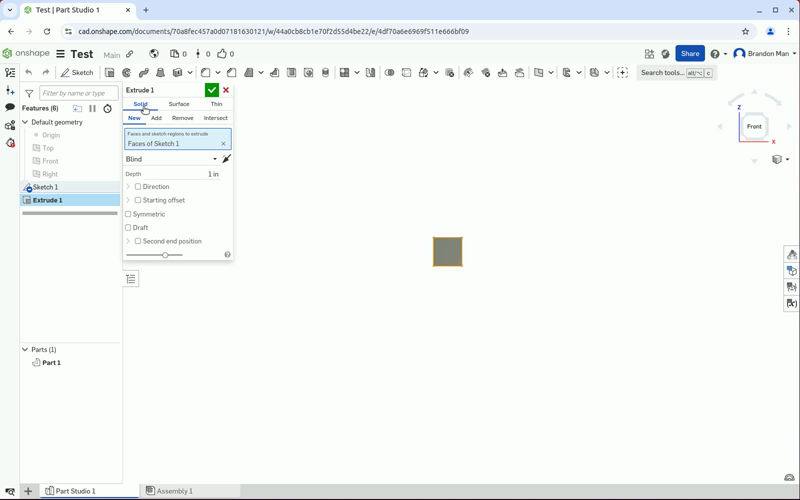
click(143, 106)
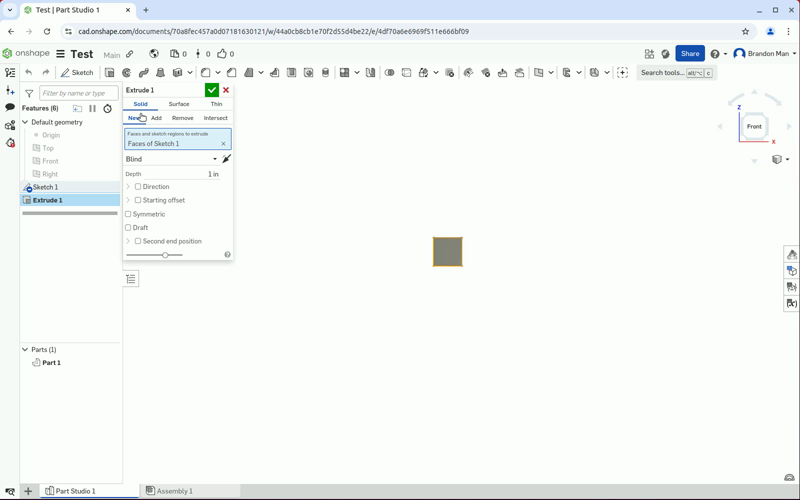
mouse_move(137, 120)
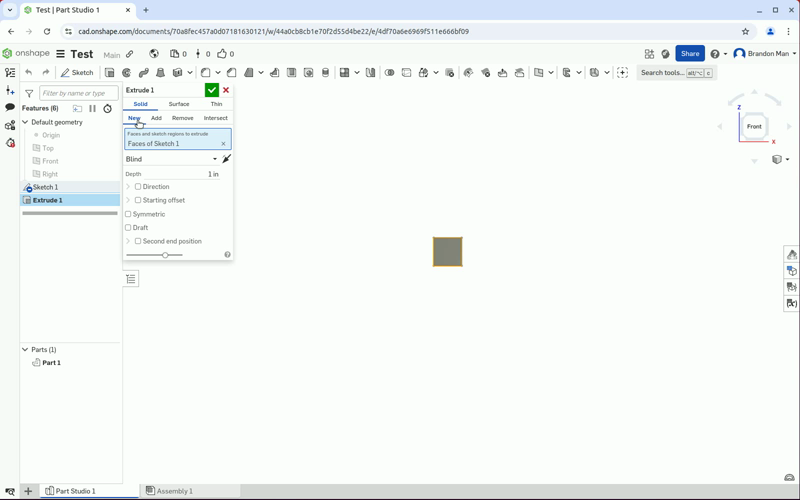
click(137, 120)
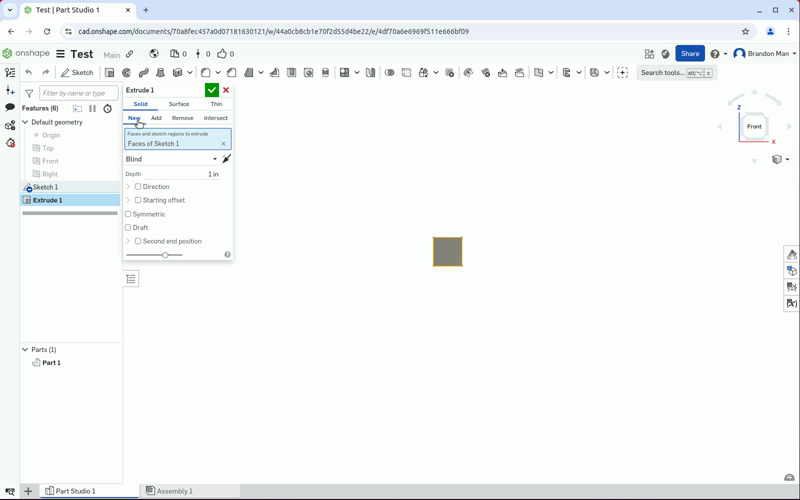
key(tab, 4)
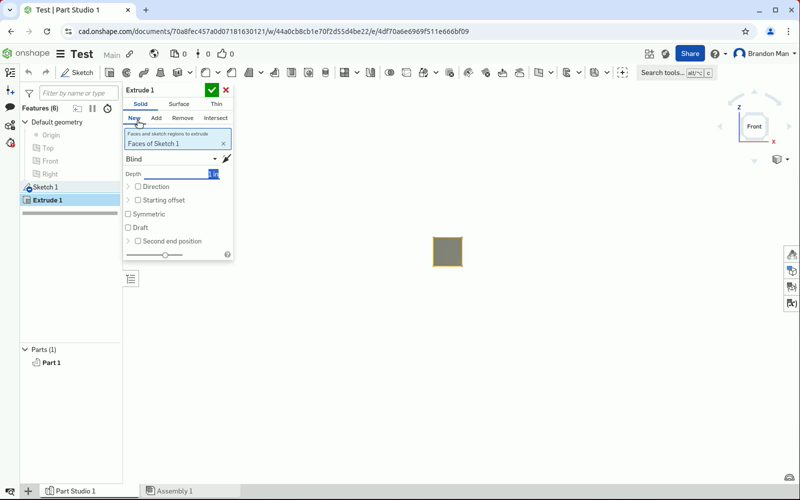
text(2.889)
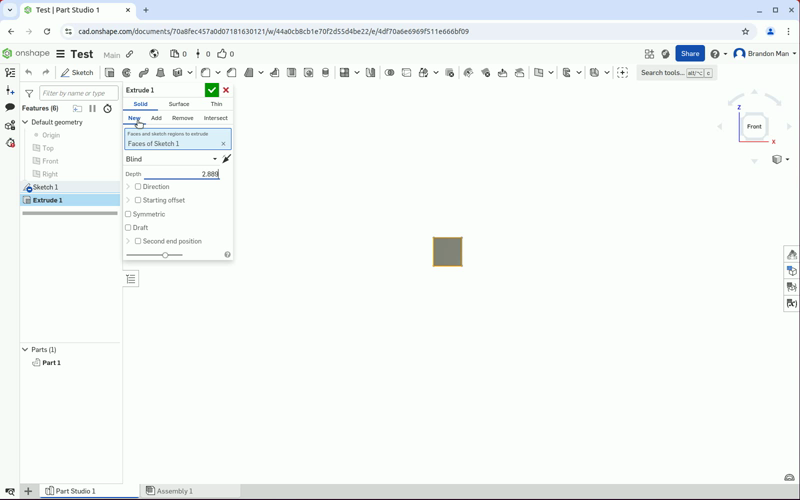
key(enter)
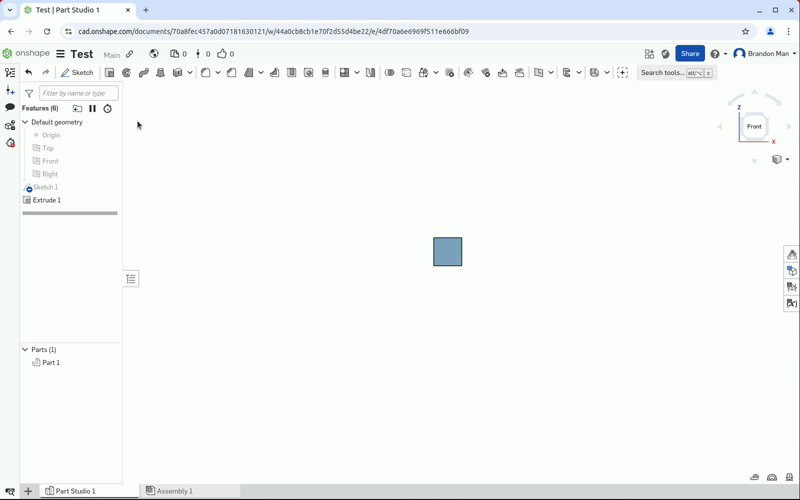
key(shift+h)
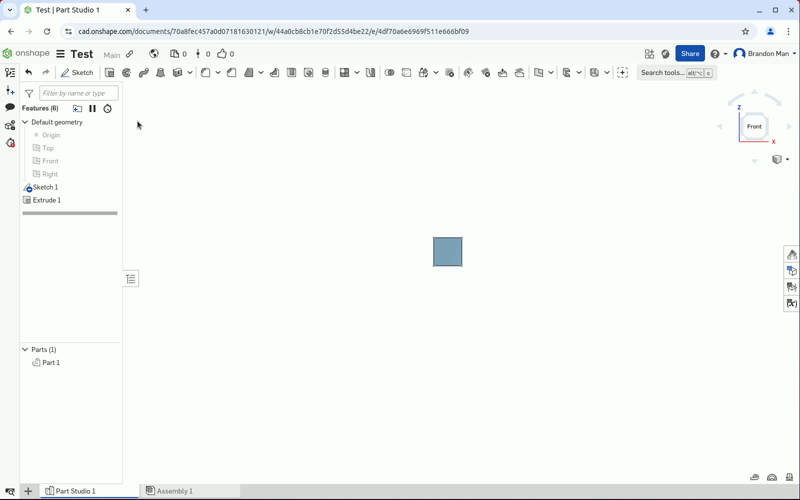
key(shift+h)
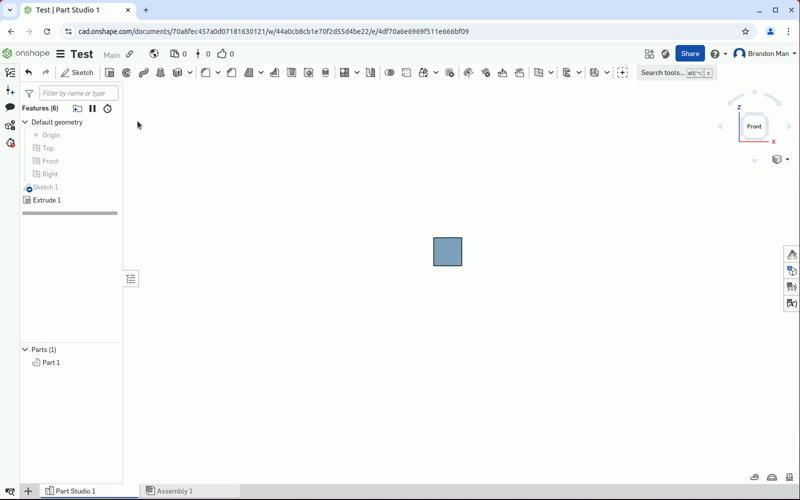
mouse_move(73, 189)
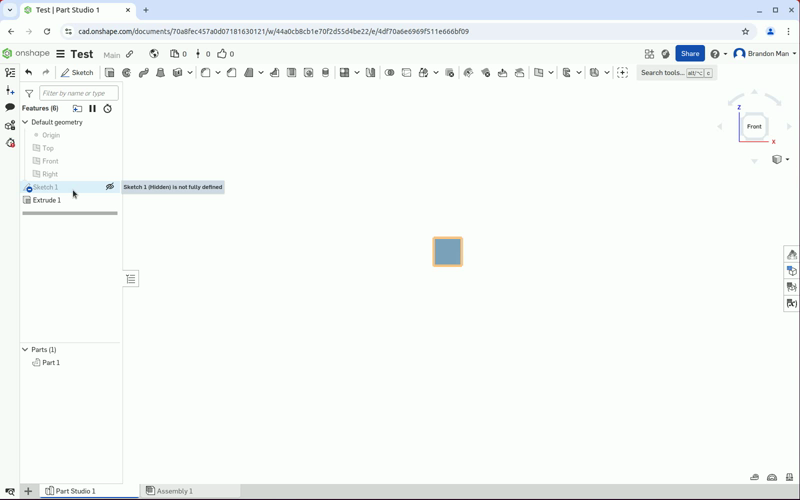
click(73, 189)
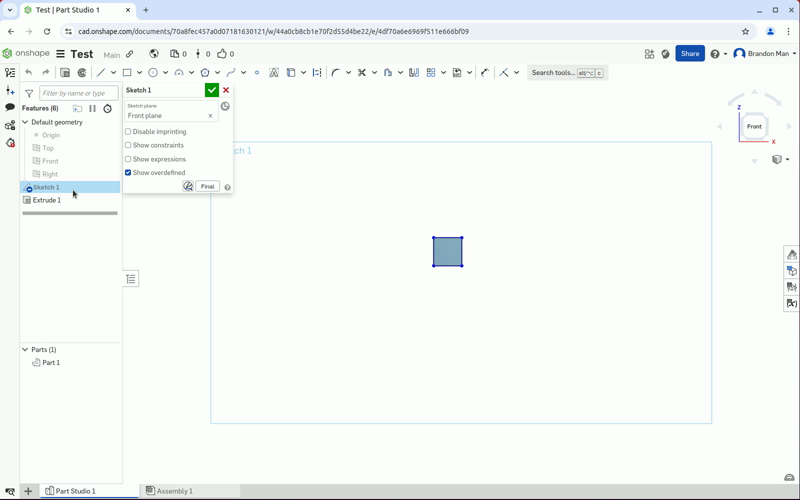
mouse_move(229, 92)
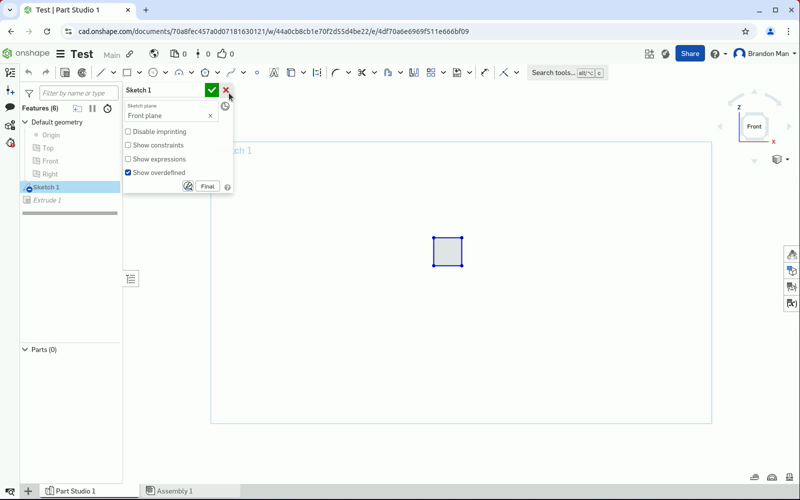
click(229, 92)
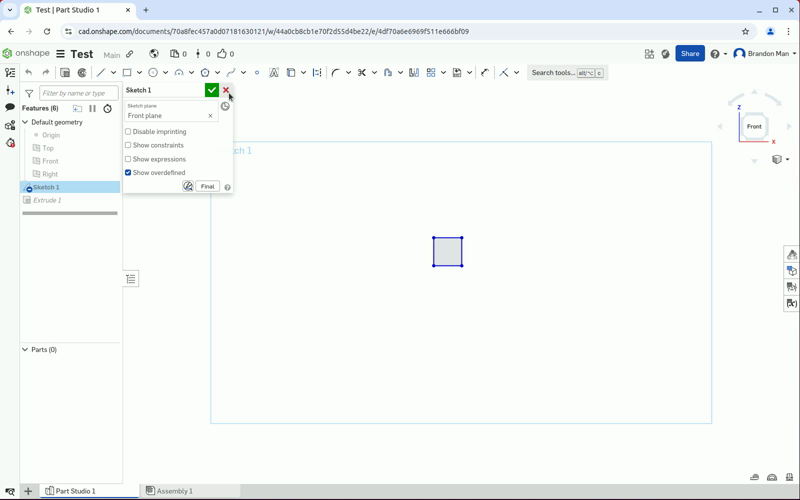
key(shift+s)
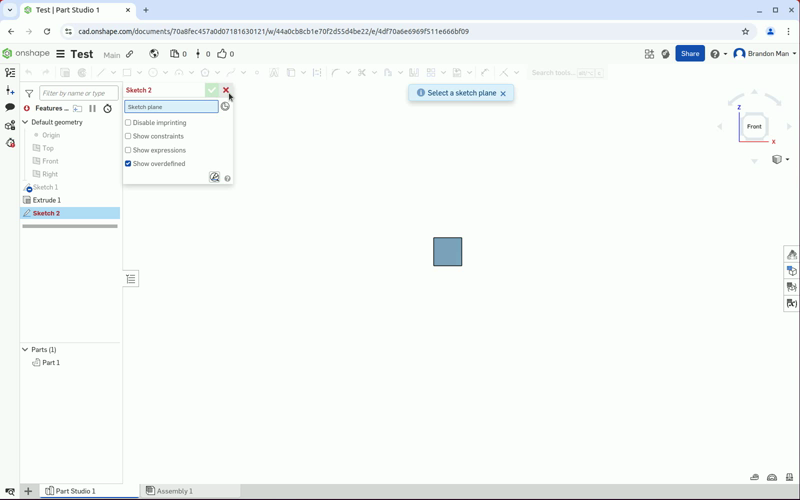
mouse_move(73, 163)
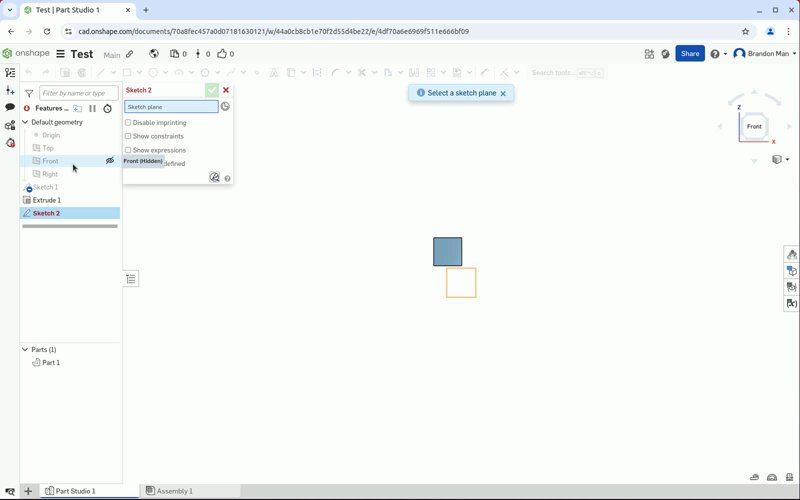
click(73, 163)
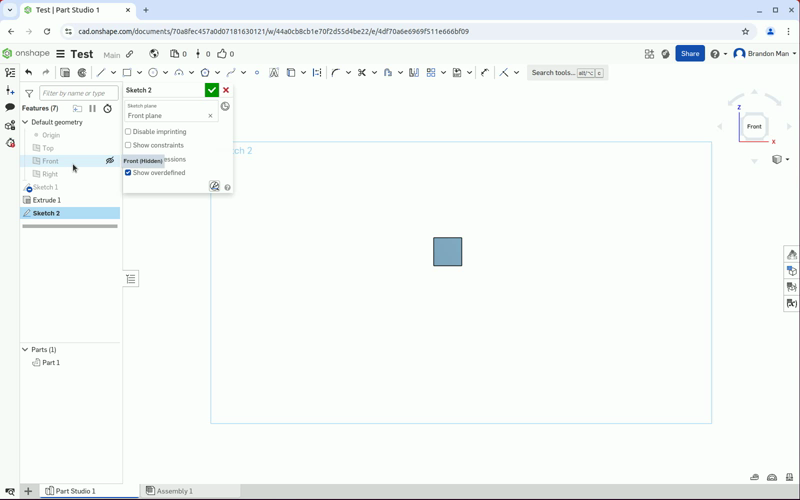
mouse_move(73, 352)
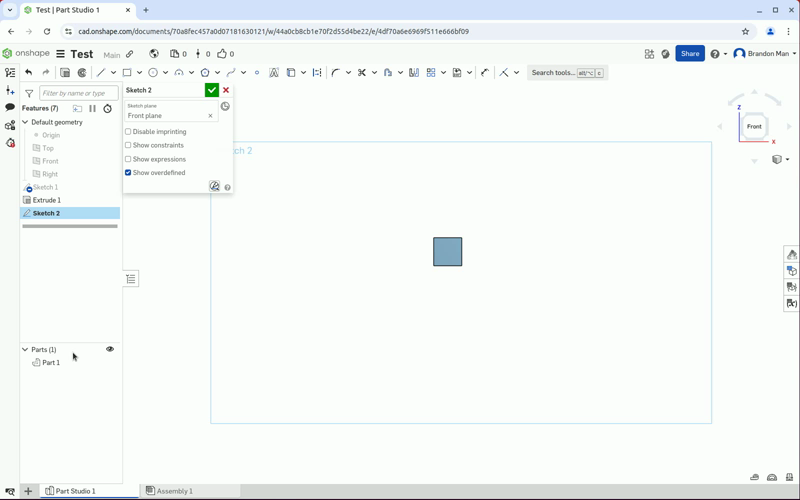
key(y)
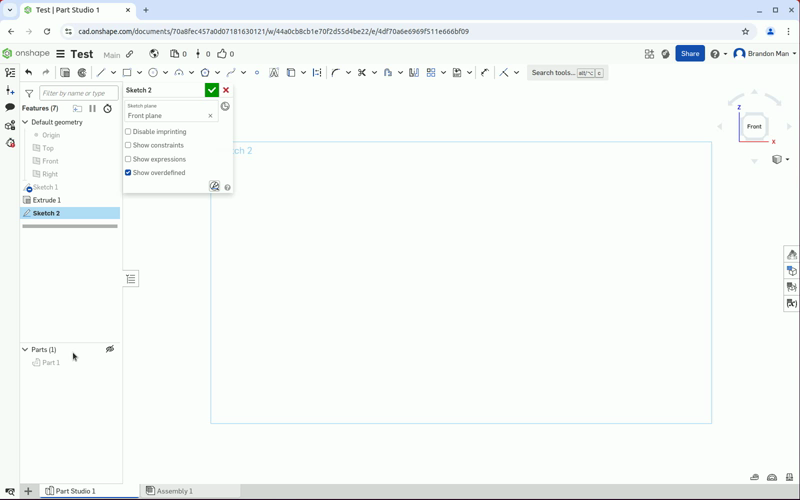
key(l)
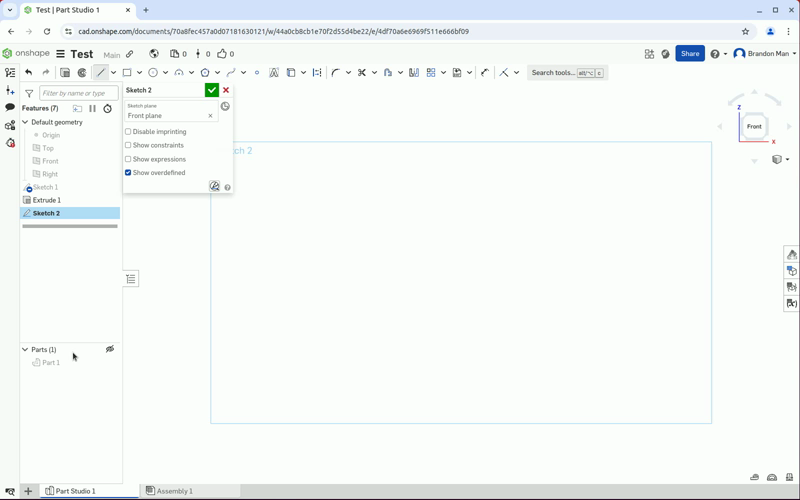
key_down(shift)
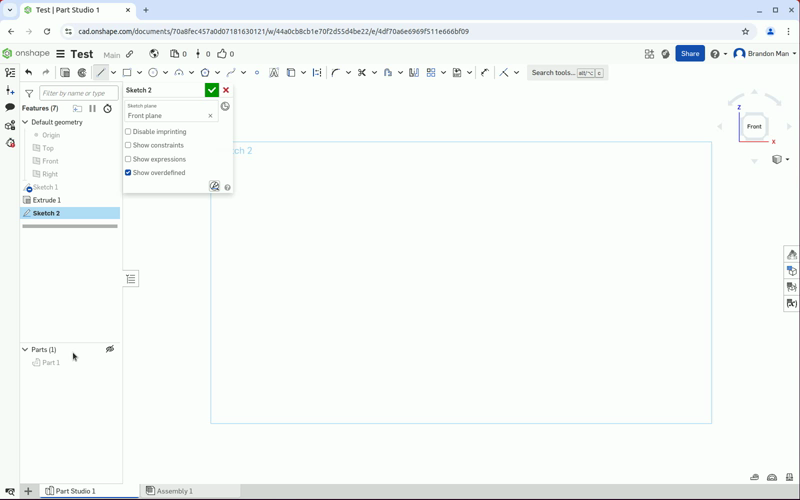
mouse_move(429, 261)
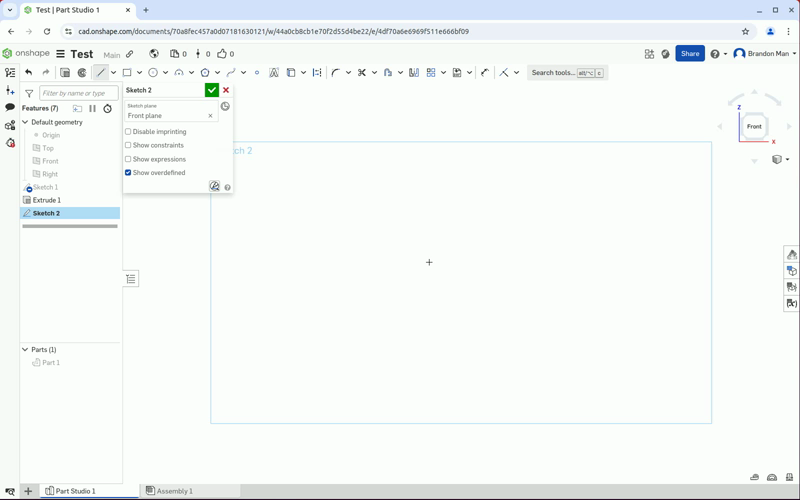
click(429, 261)
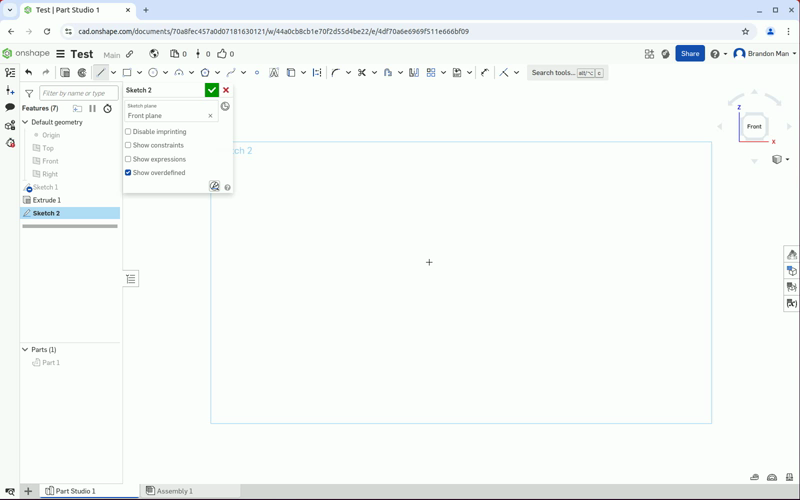
key_up(shift)
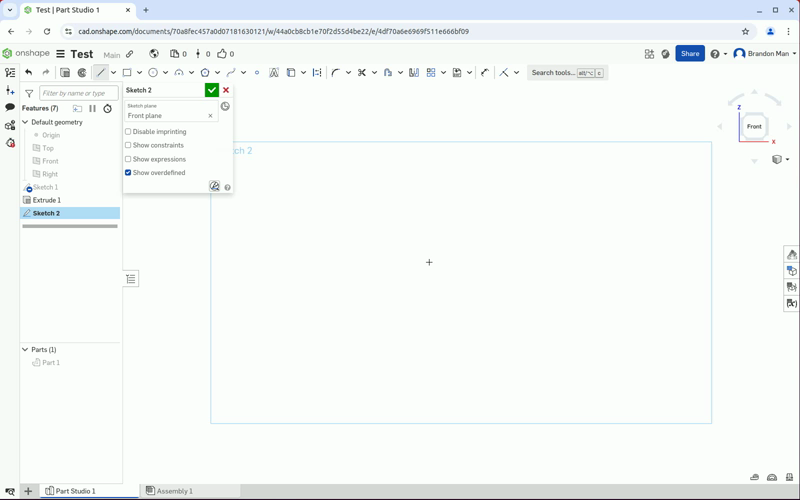
key_down(shift)
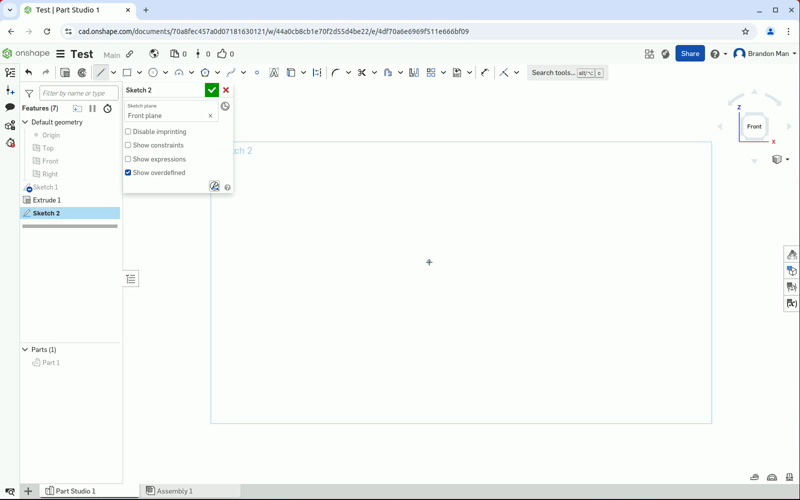
mouse_move(459, 261)
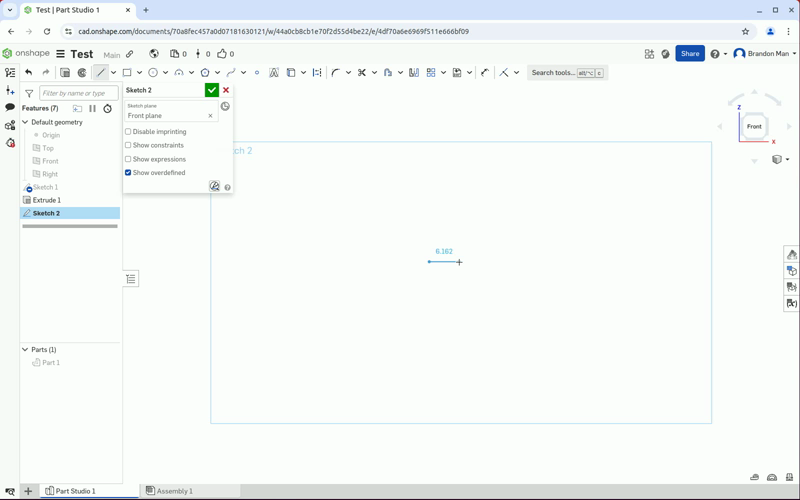
mouse_move(471, 261)
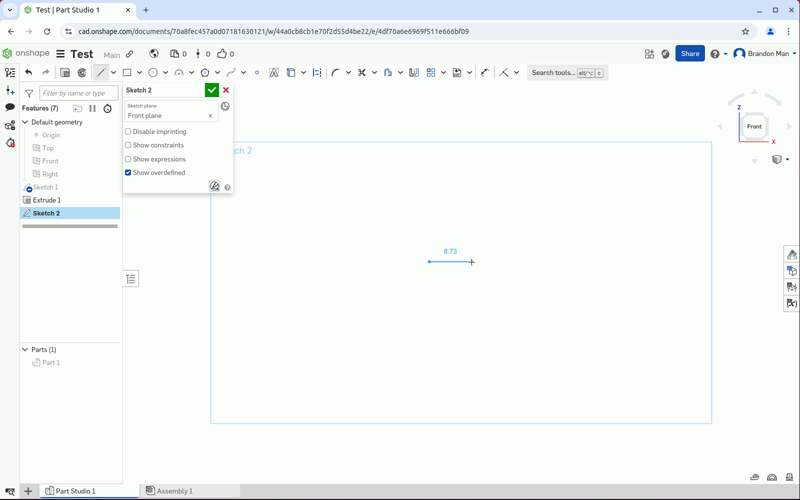
click(471, 261)
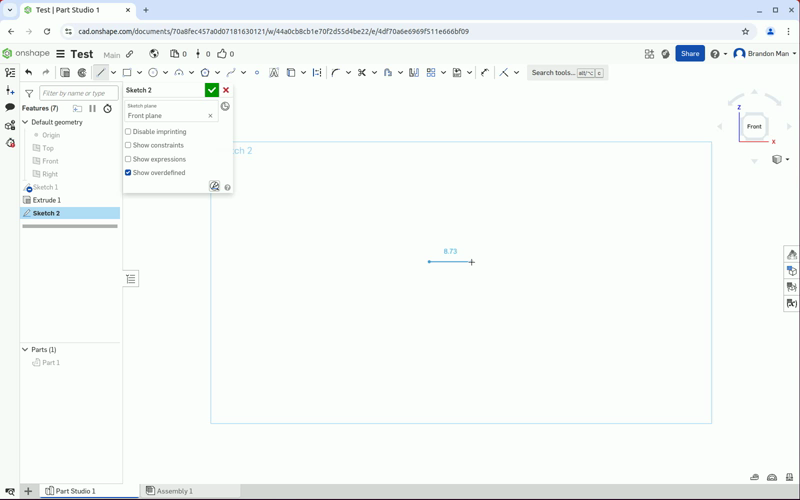
key_up(shift)
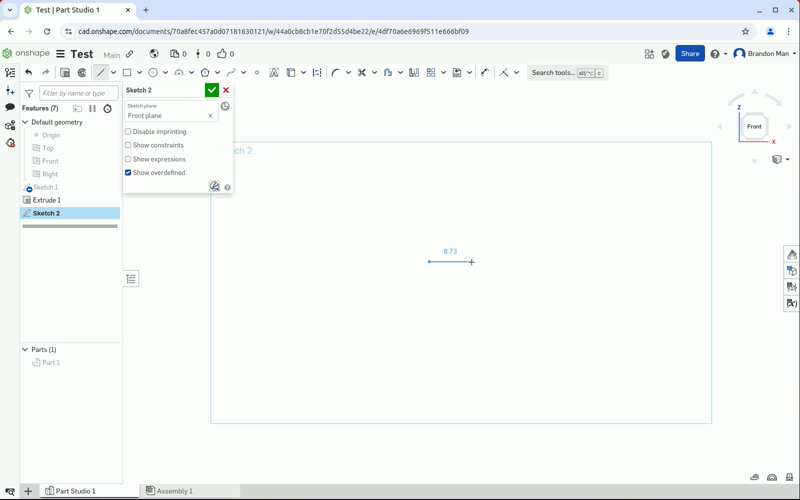
key_down(shift)
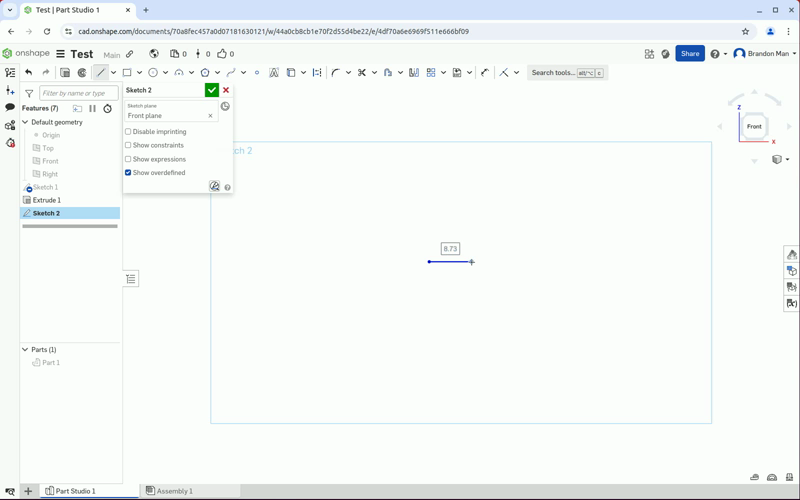
mouse_move(471, 170)
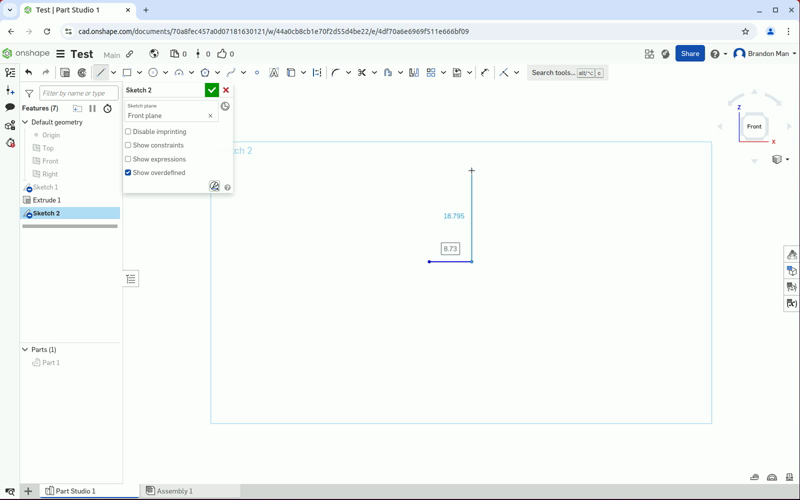
click(471, 170)
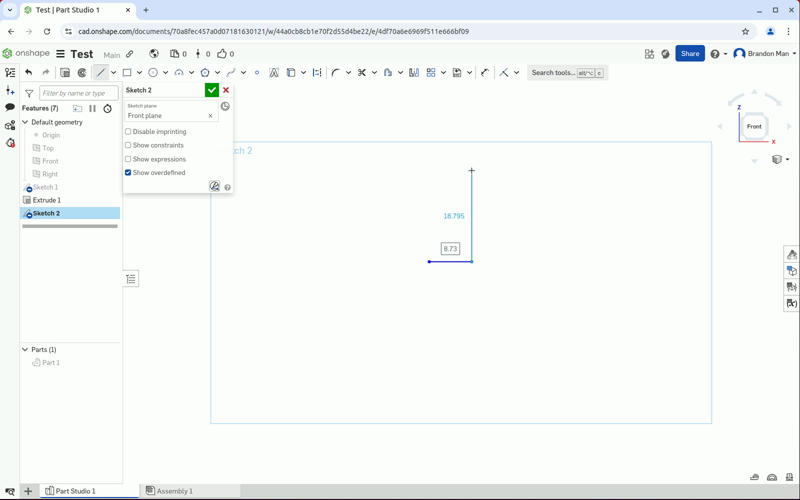
key_up(shift)
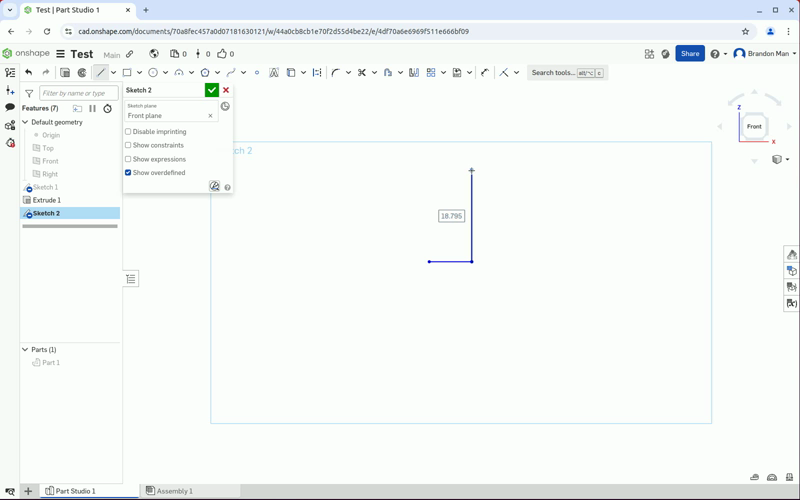
key_down(shift)
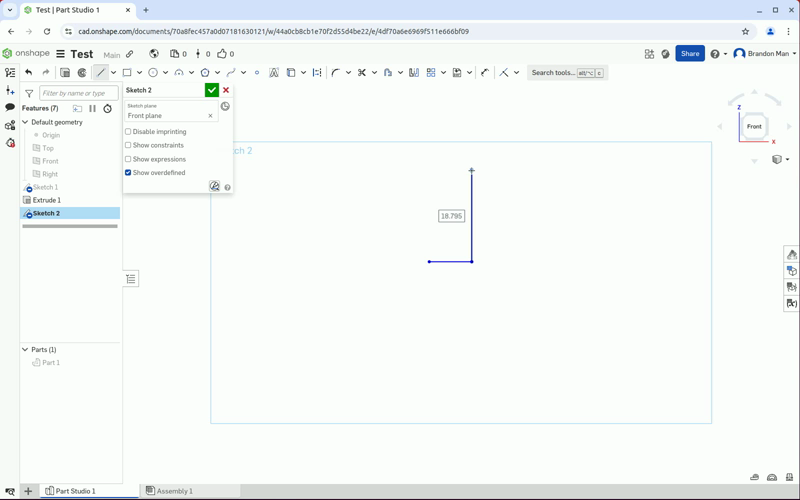
mouse_move(501, 170)
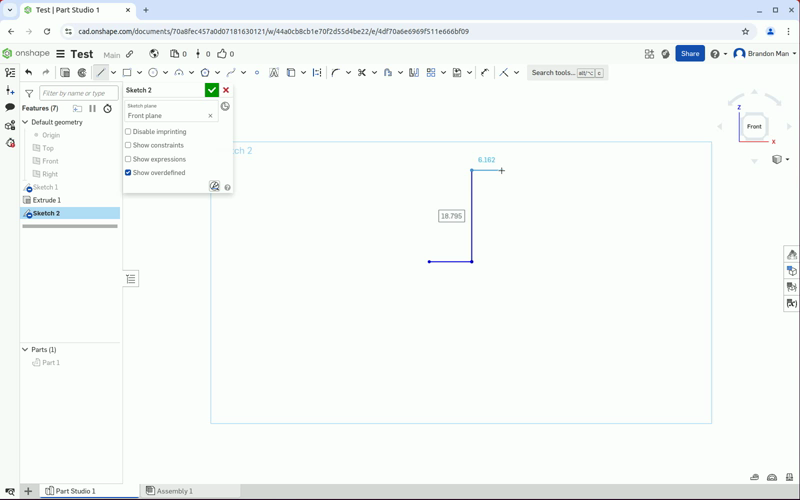
mouse_move(429, 170)
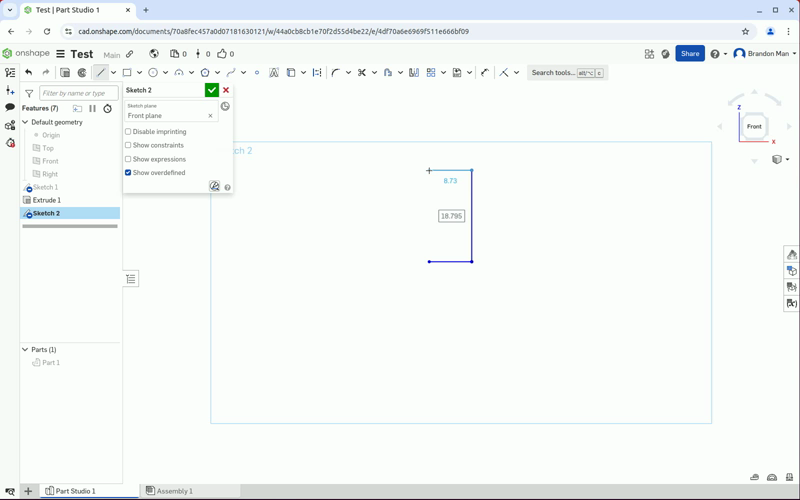
click(429, 170)
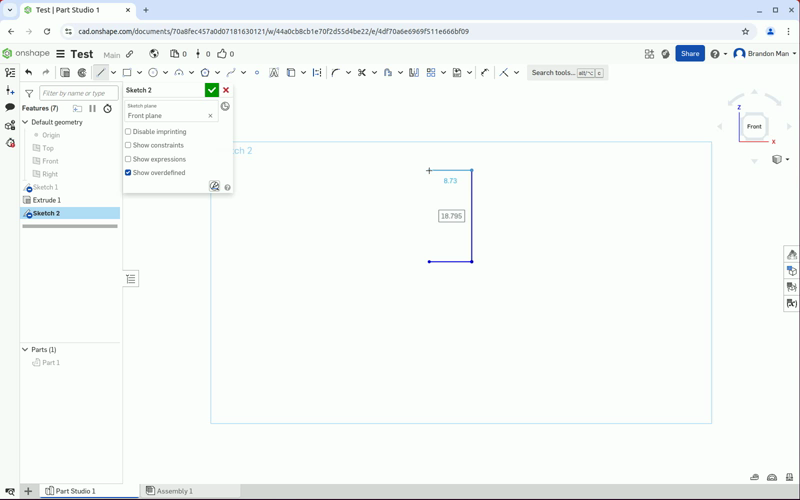
key_up(shift)
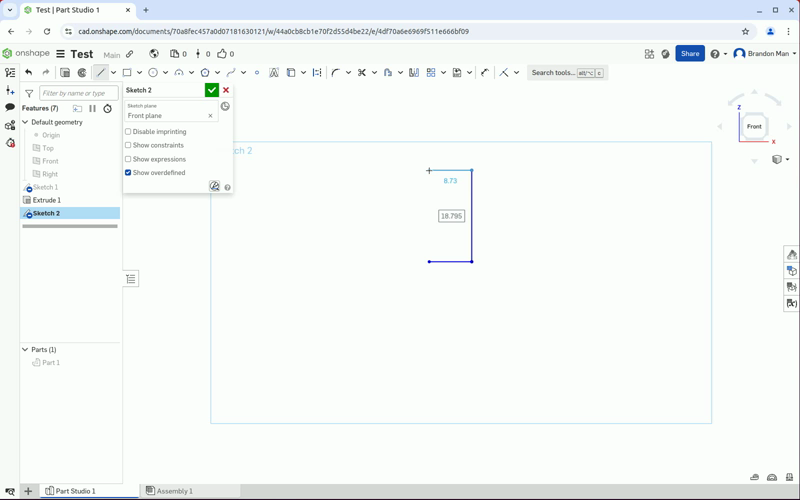
key_down(shift)
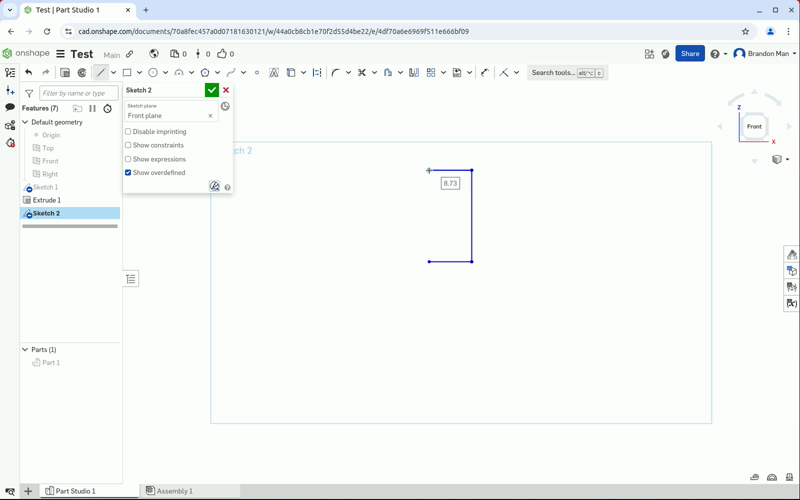
mouse_move(429, 261)
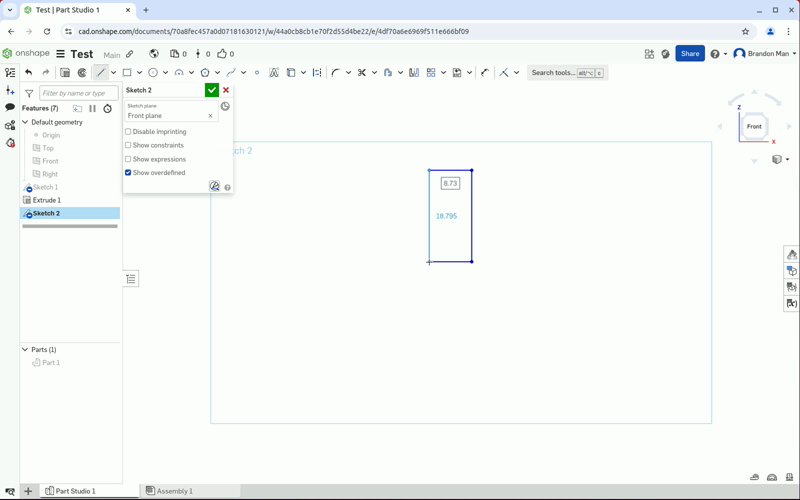
key_up(shift)
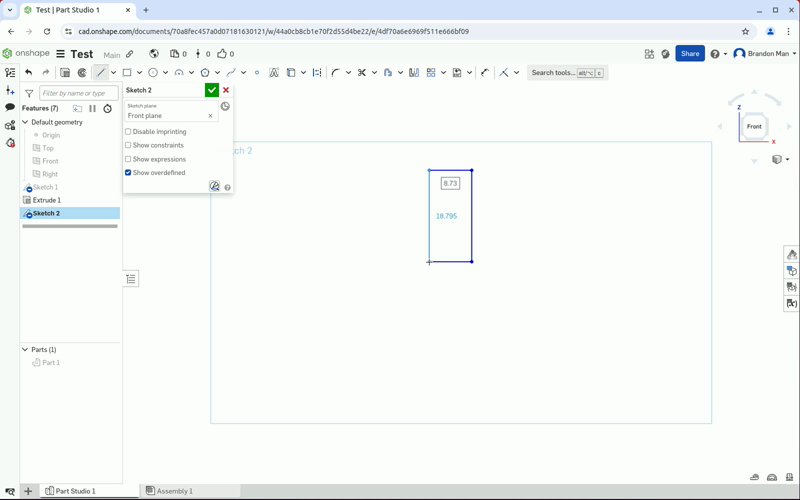
click(429, 261)
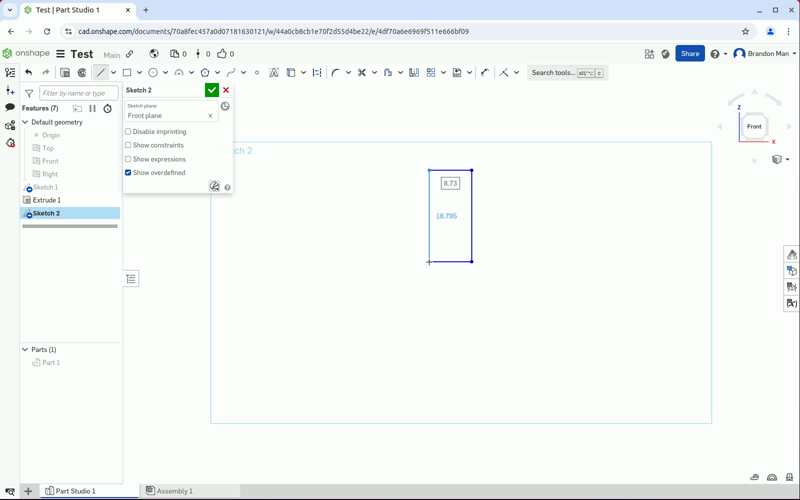
key(esc)
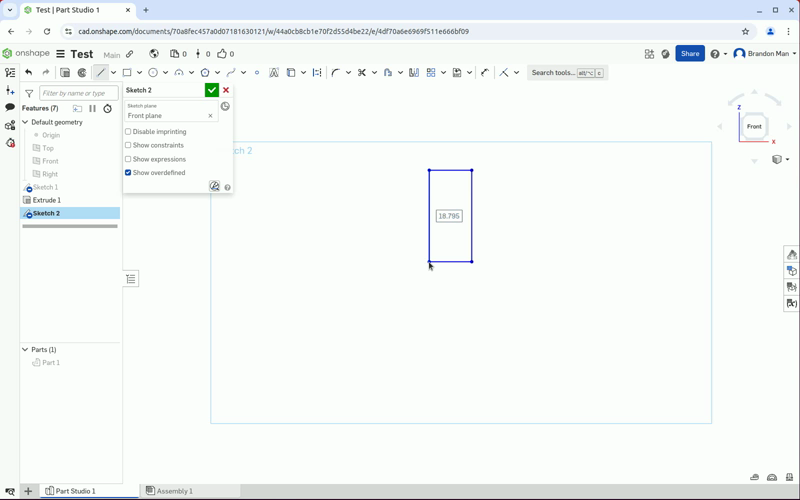
mouse_move(440, 189)
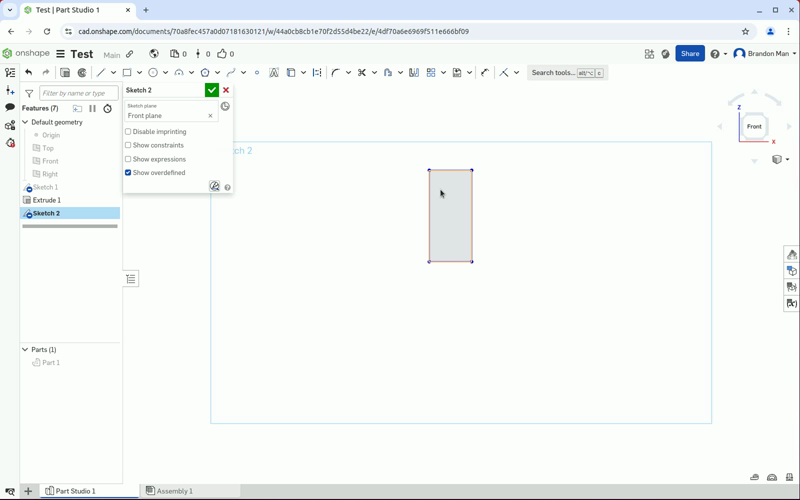
click(440, 189)
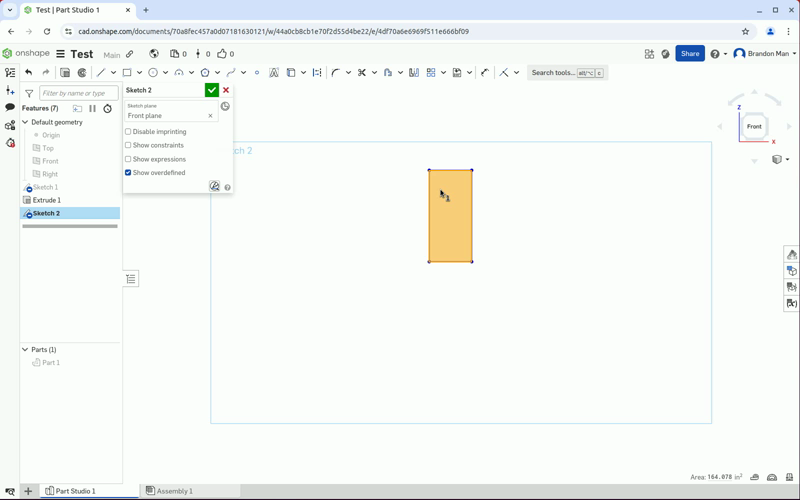
mouse_move(73, 352)
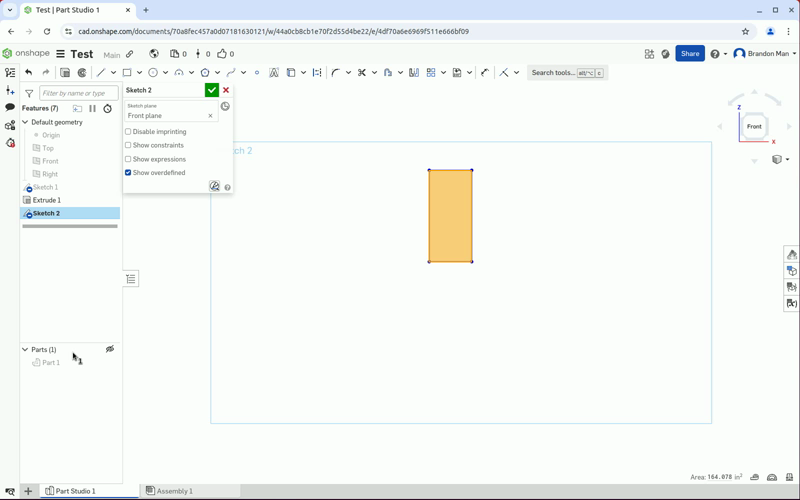
key(shift+y)
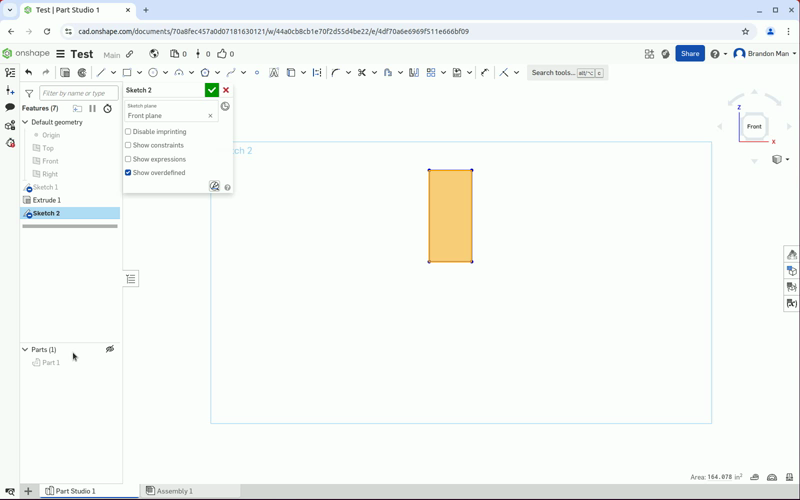
key(shift+e)
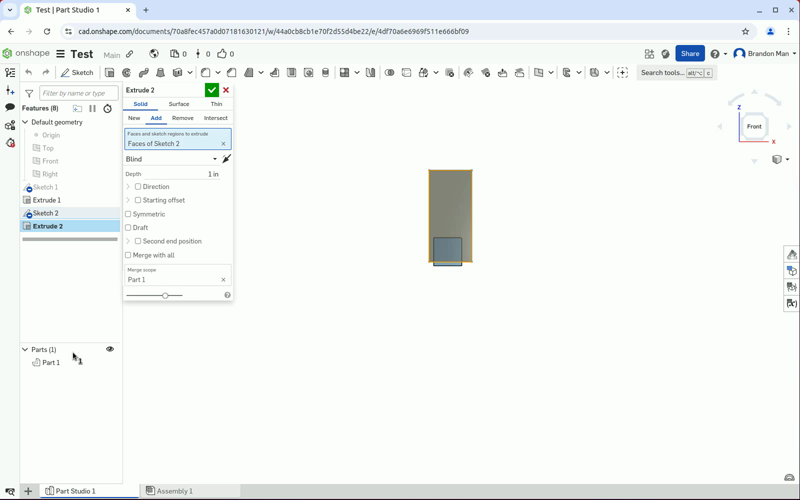
mouse_move(143, 106)
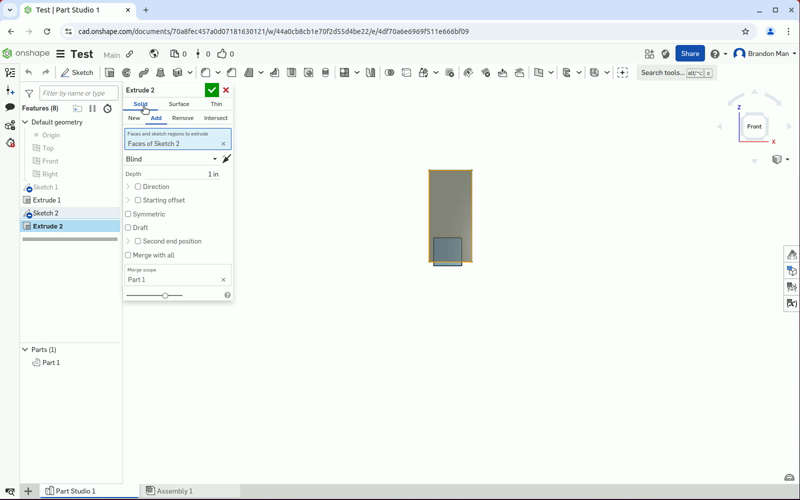
click(143, 106)
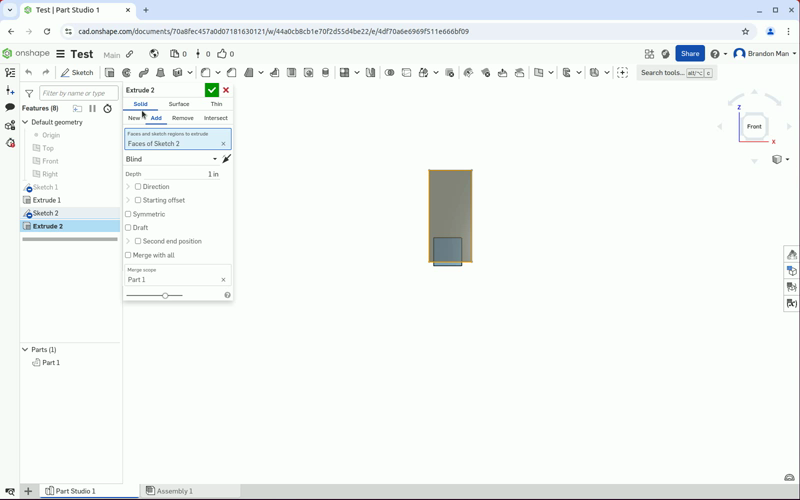
mouse_move(137, 120)
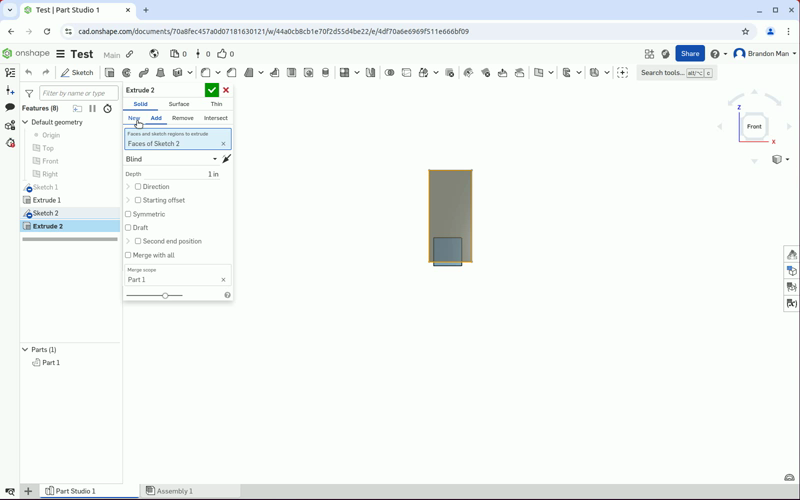
click(137, 120)
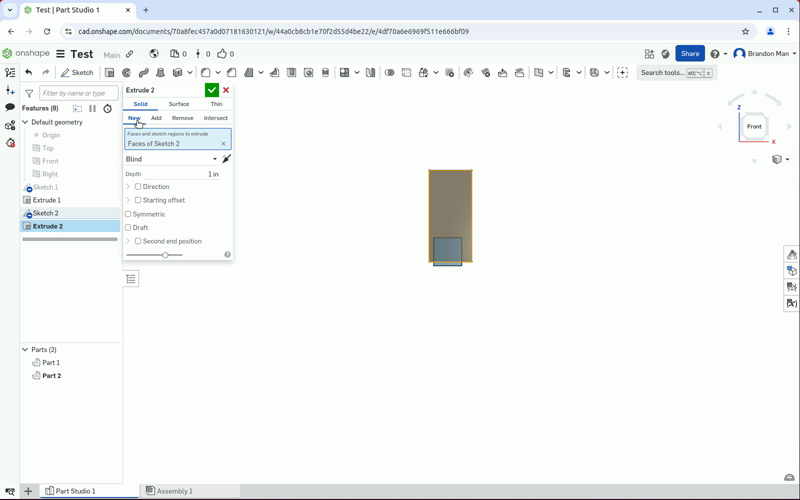
key(tab, 4)
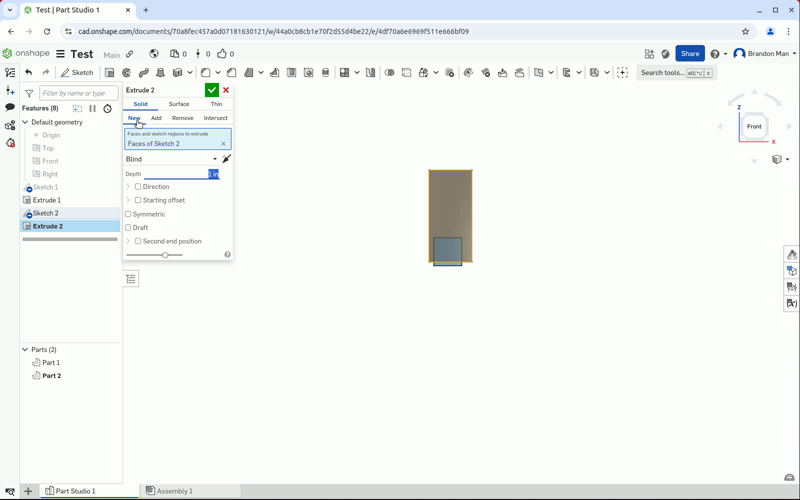
text(2.889)
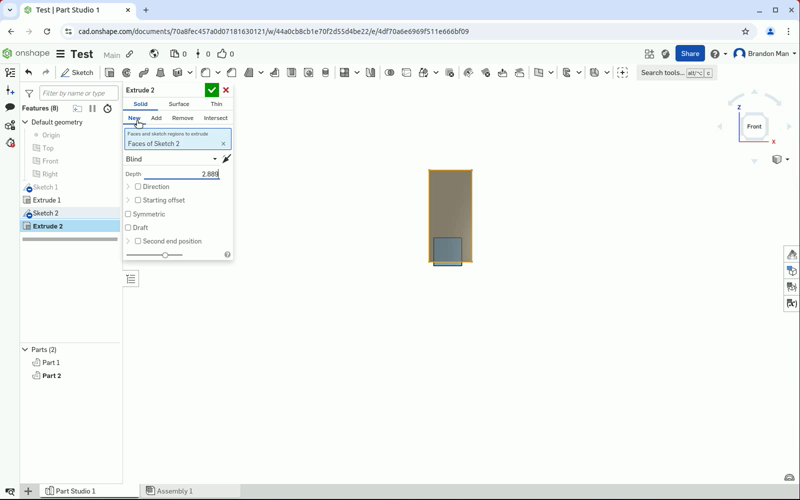
key(enter)
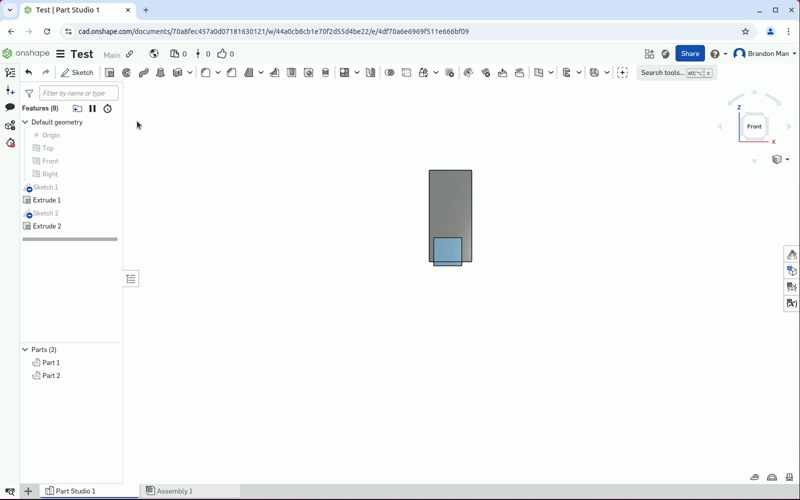
key(shift+h)
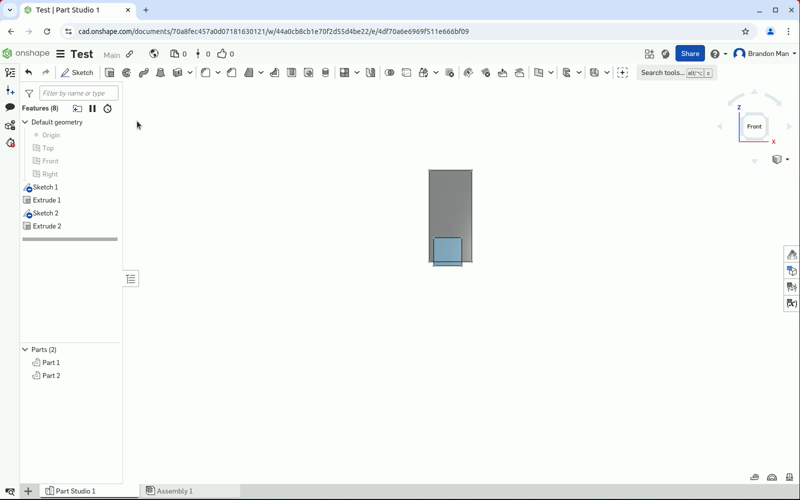
key(shift+h)
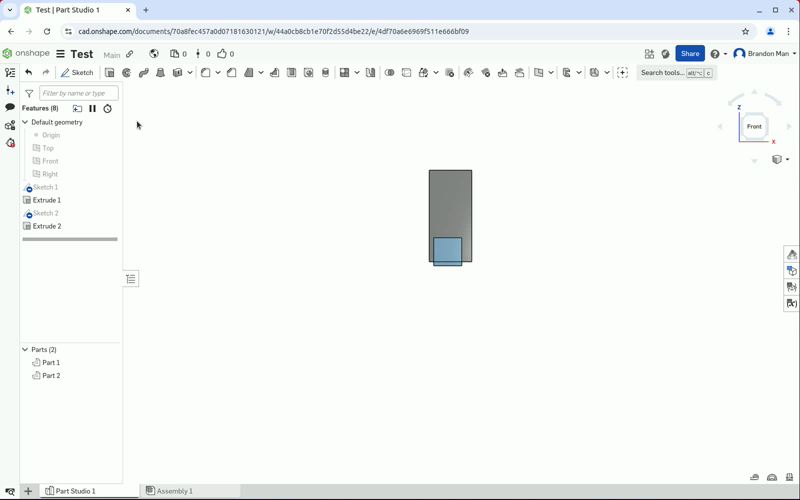
mouse_move(73, 189)
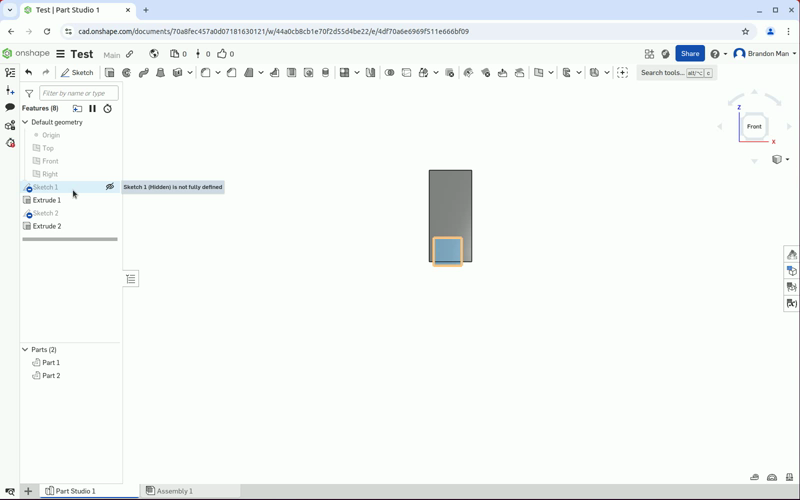
click(73, 189)
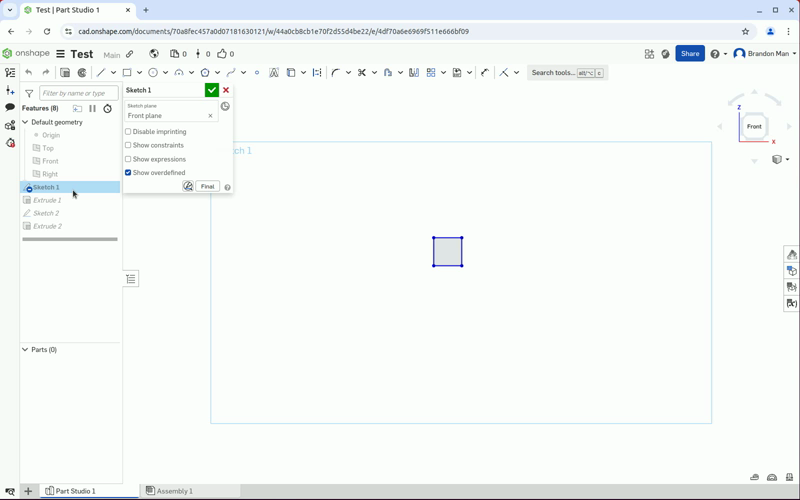
mouse_move(229, 92)
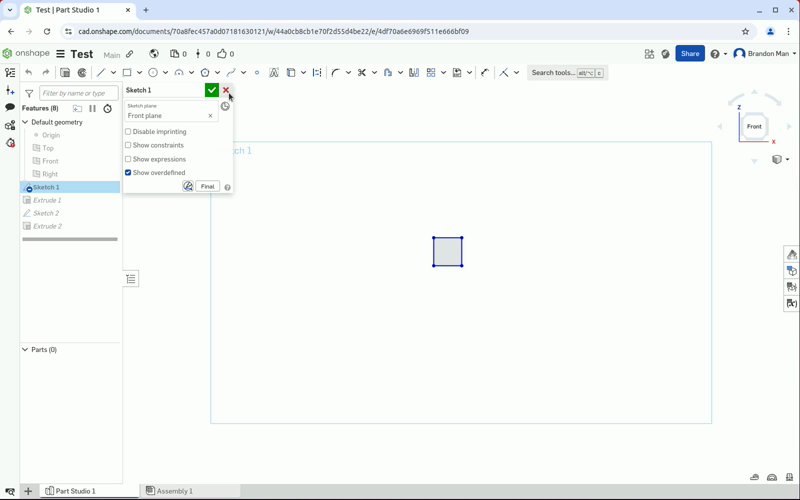
click(229, 92)
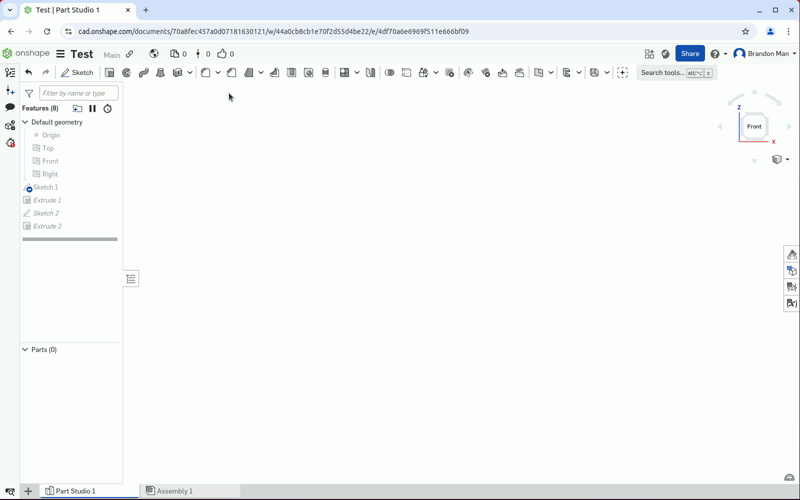
mouse_move(73, 352)
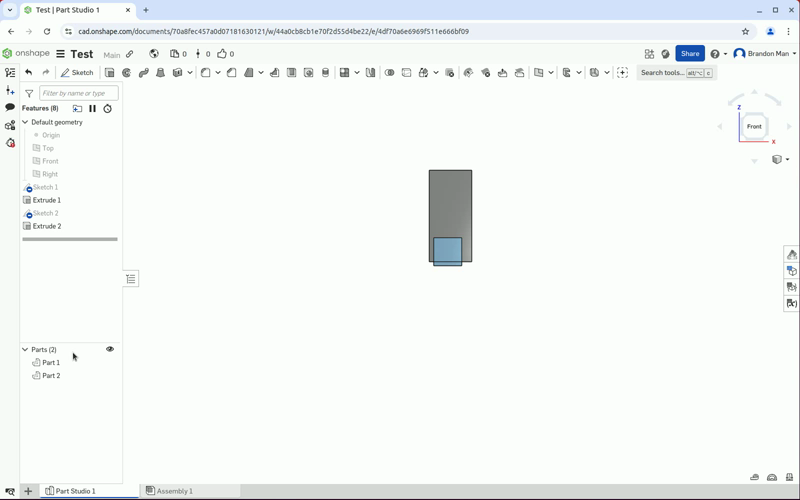
key(y)
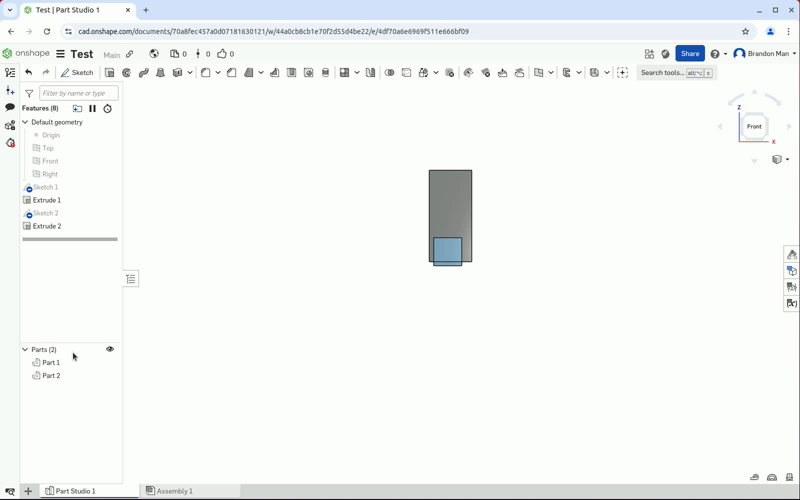
key(shift+p)
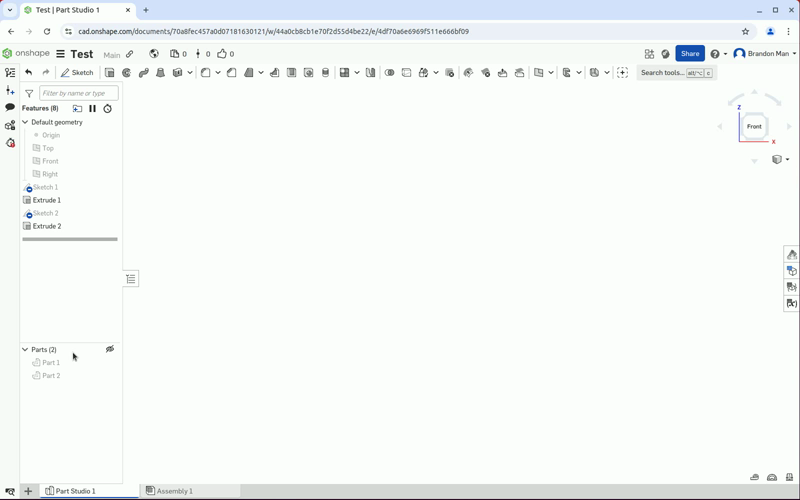
key(space)
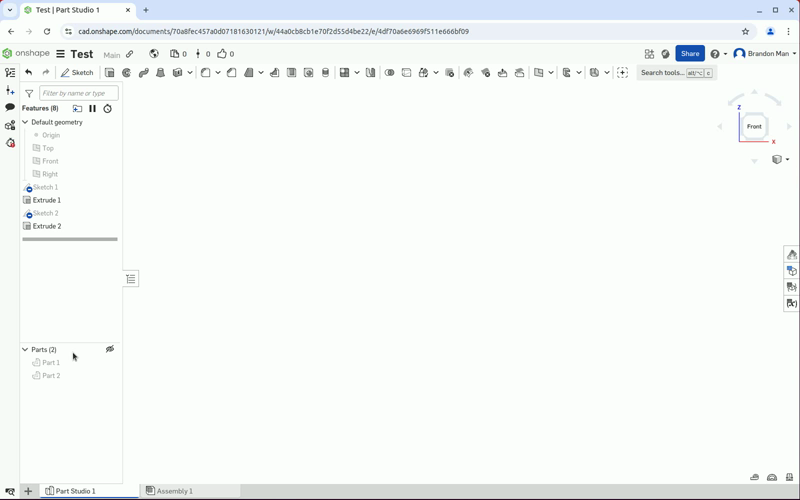
key_down(shift)
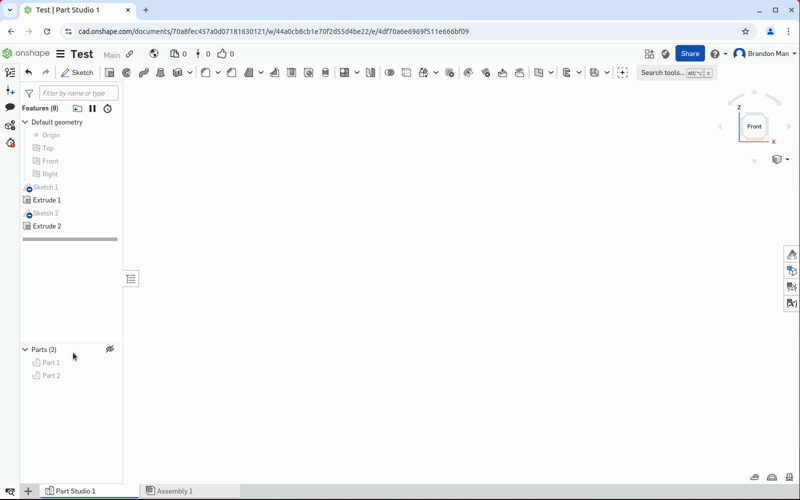
key(left)
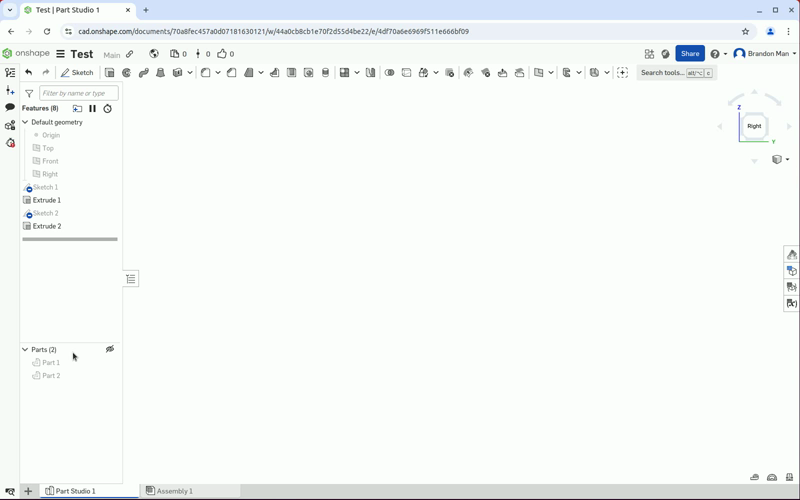
key_up(shift)
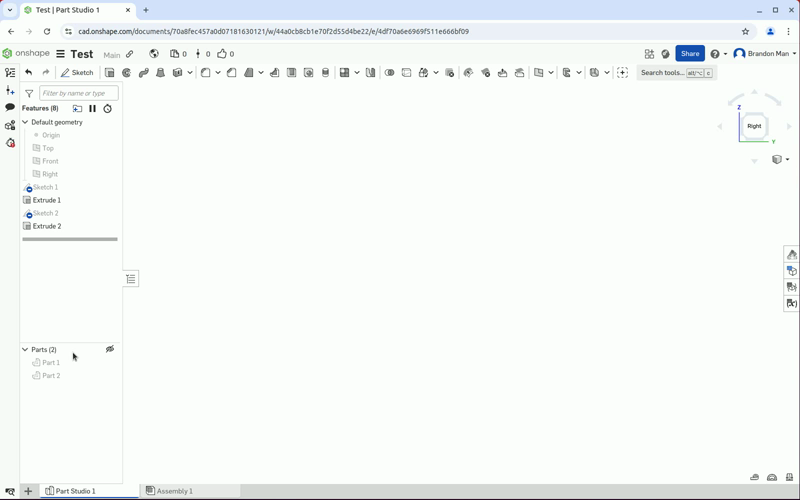
mouse_move(73, 352)
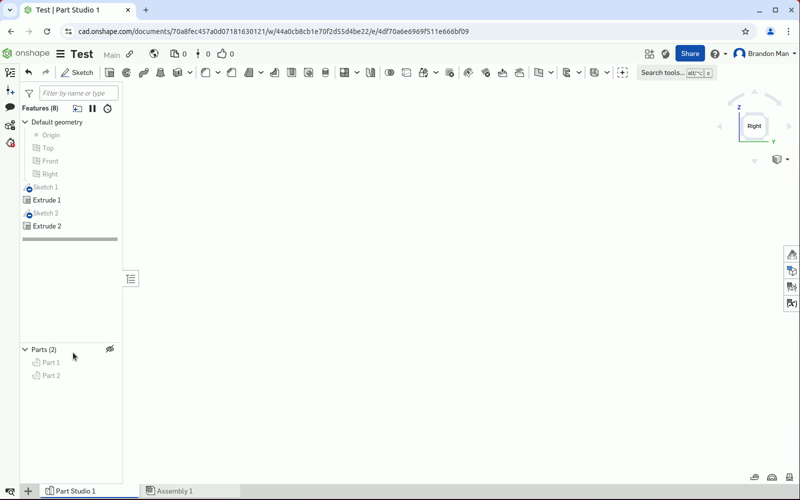
key(shift+y)
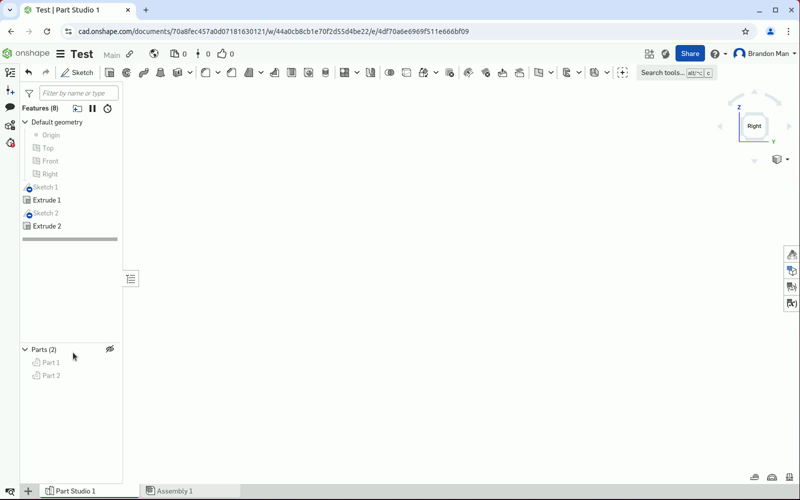
key(shift+s)
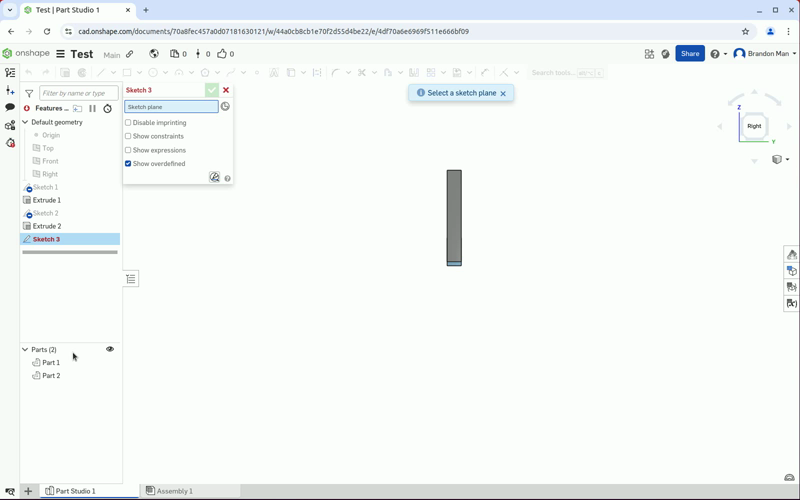
mouse_move(73, 176)
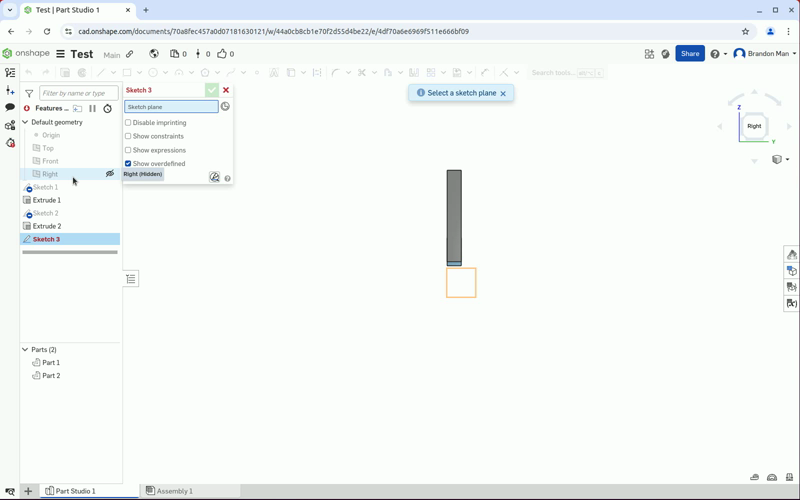
click(73, 176)
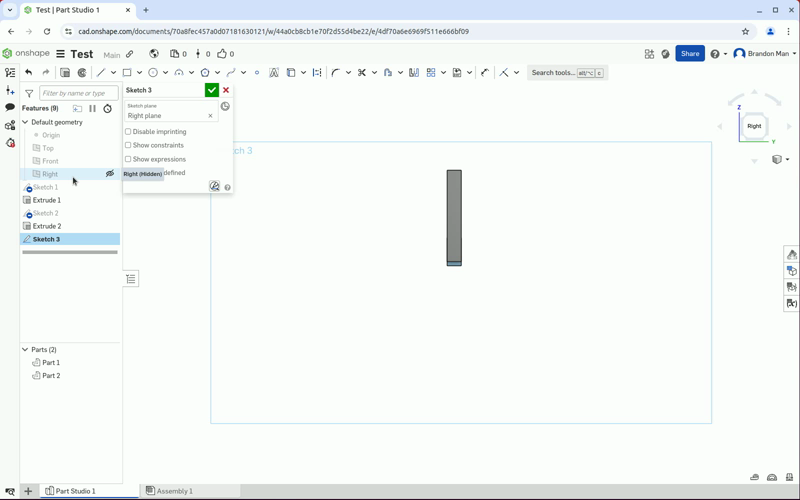
mouse_move(73, 352)
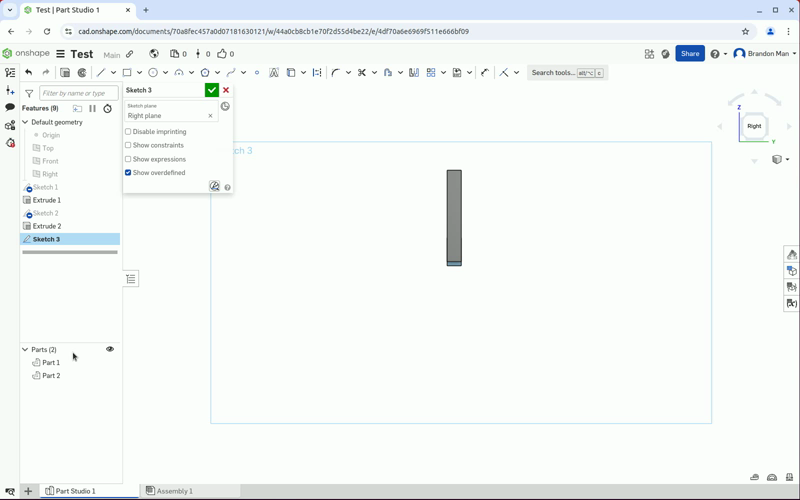
key(y)
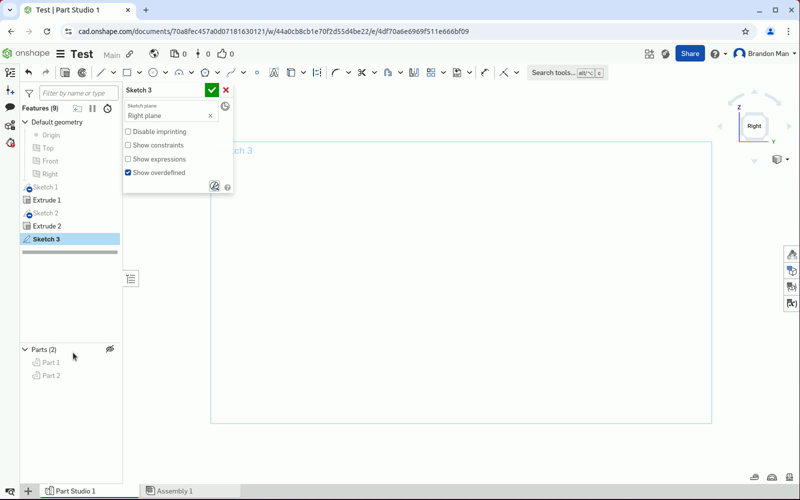
key(c)
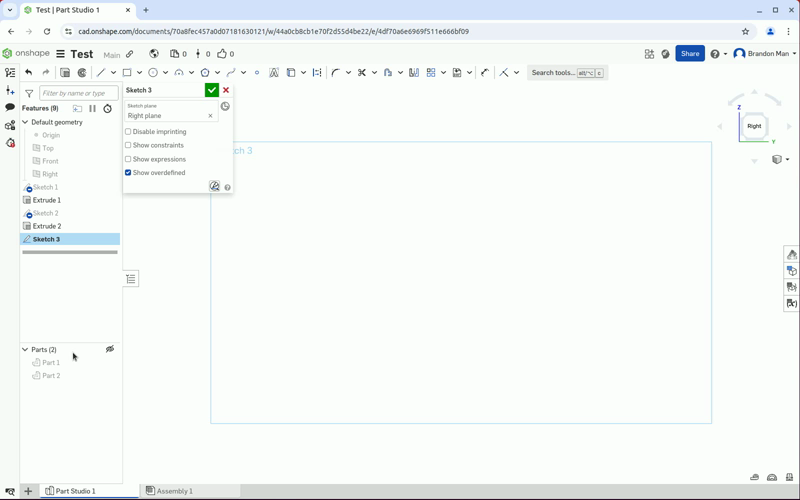
key_down(shift)
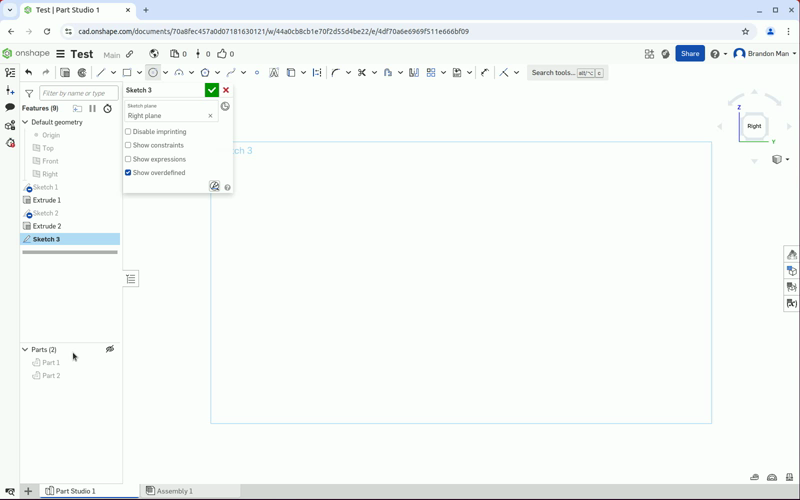
mouse_move(484, 294)
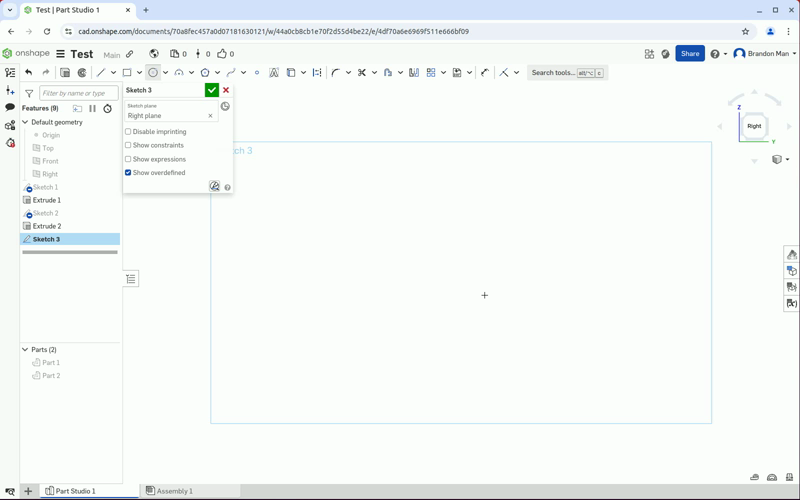
click(484, 294)
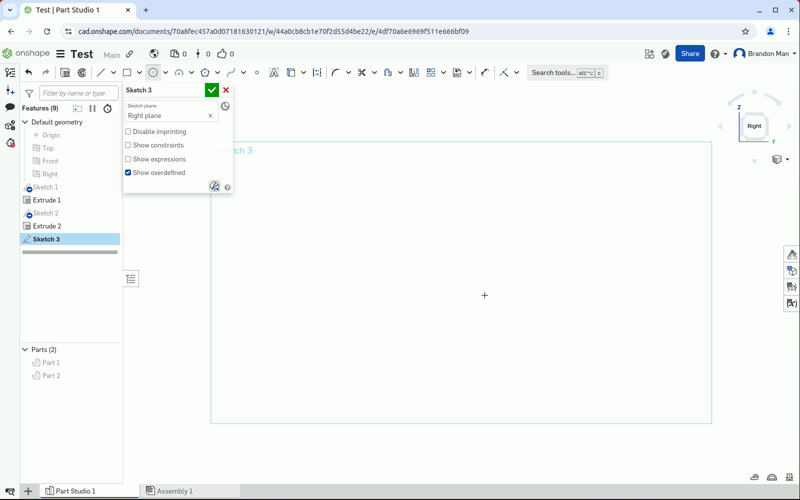
key_up(shift)
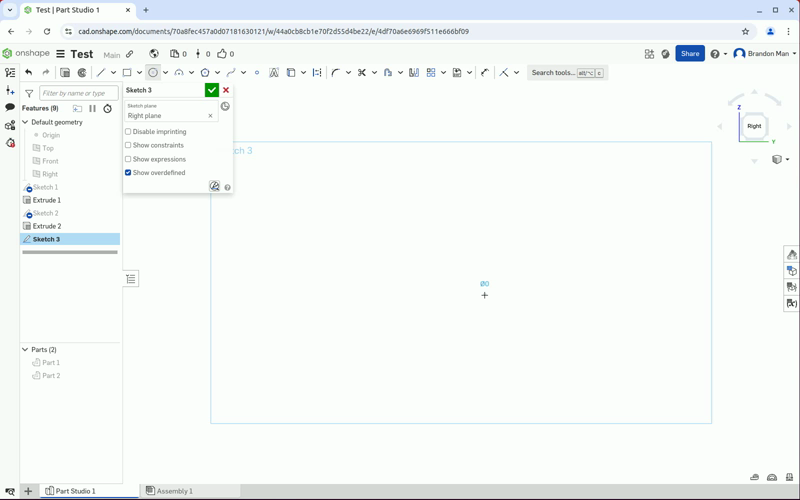
mouse_move(514, 294)
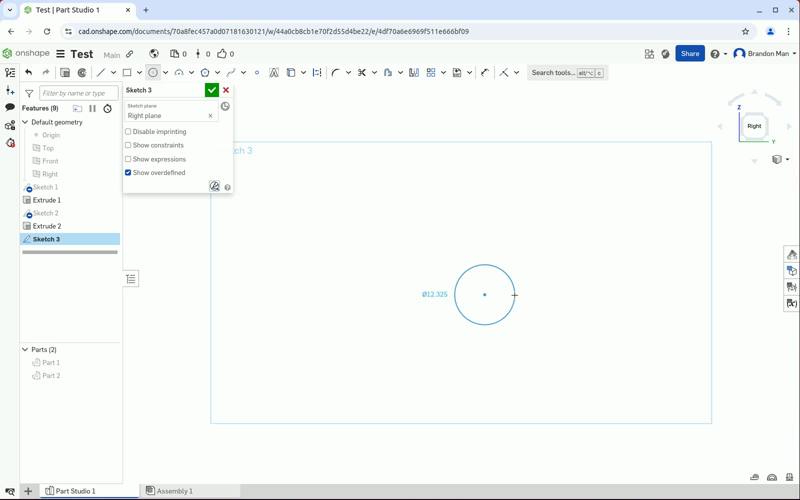
click(514, 294)
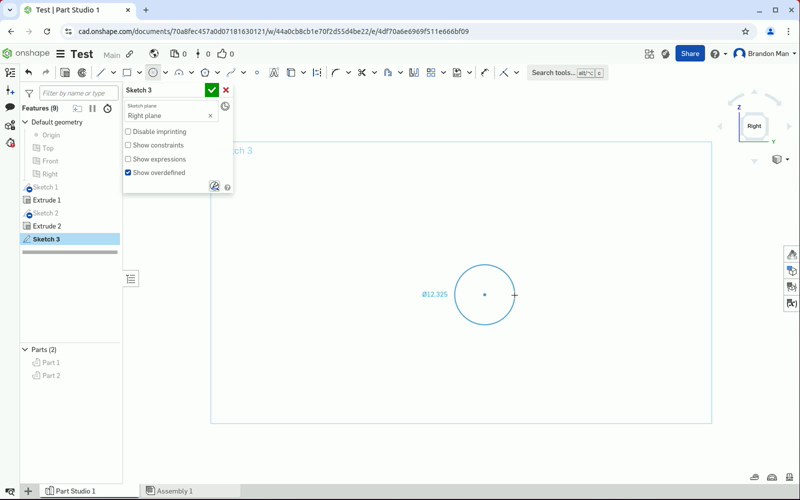
key(esc)
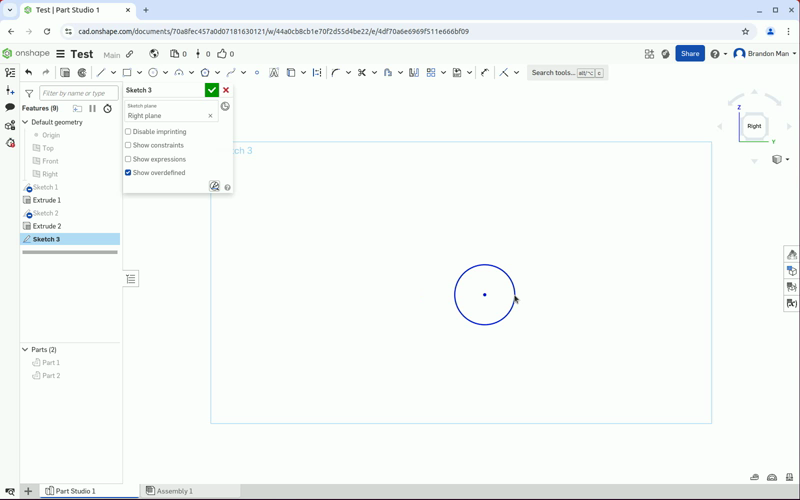
mouse_move(470, 294)
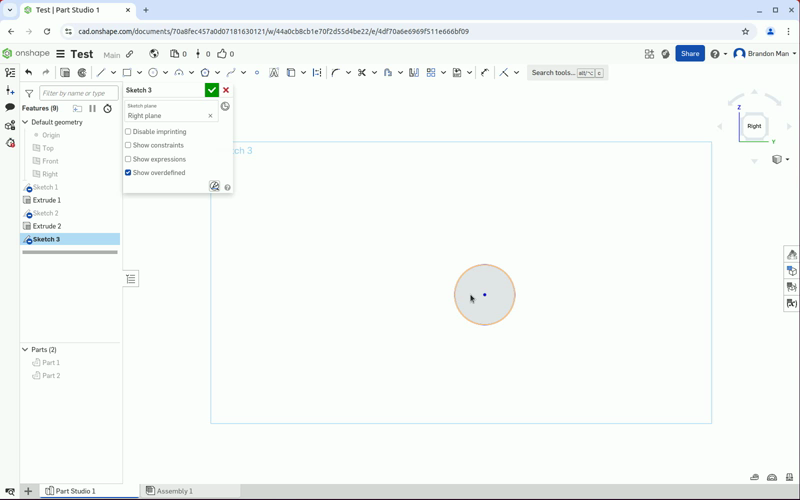
click(470, 294)
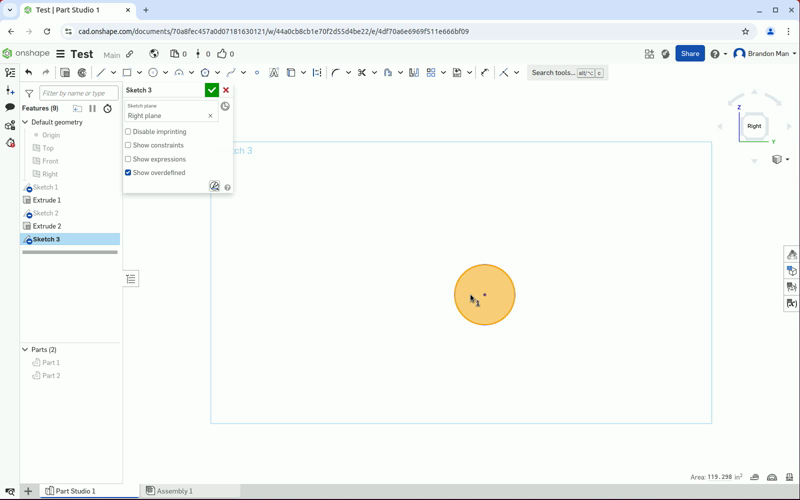
mouse_move(73, 352)
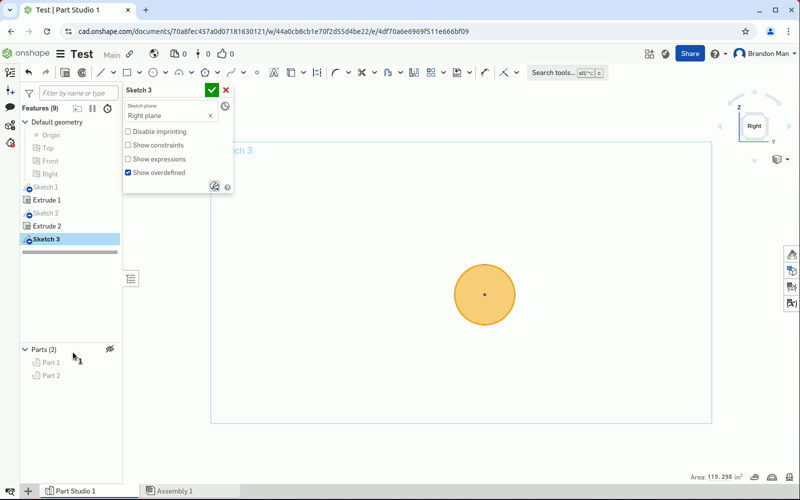
key(shift+y)
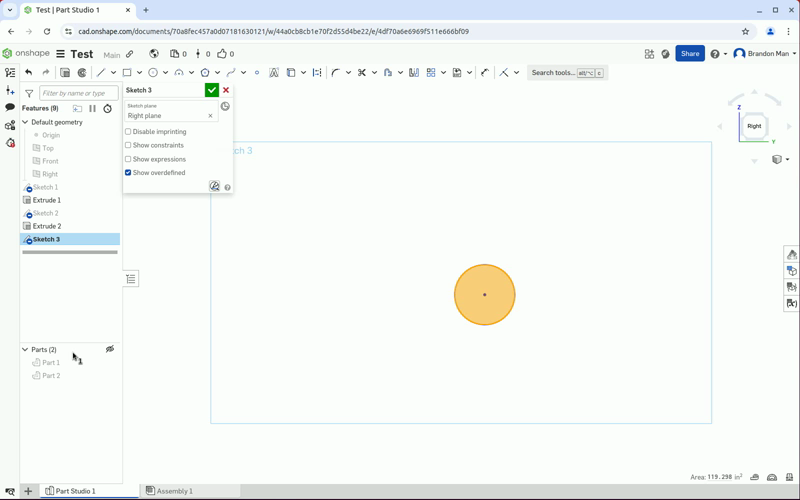
key(shift+e)
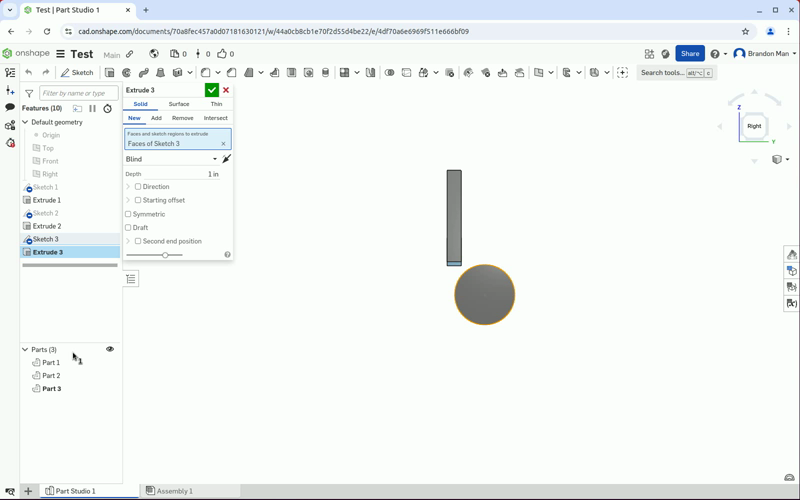
mouse_move(143, 106)
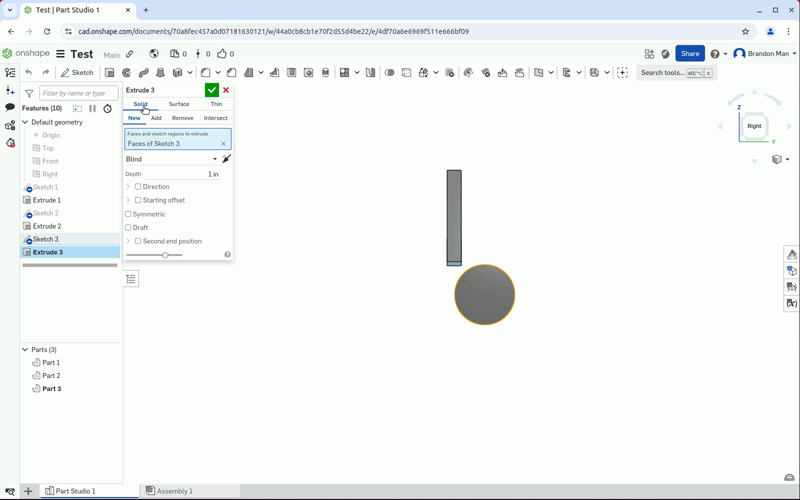
click(143, 106)
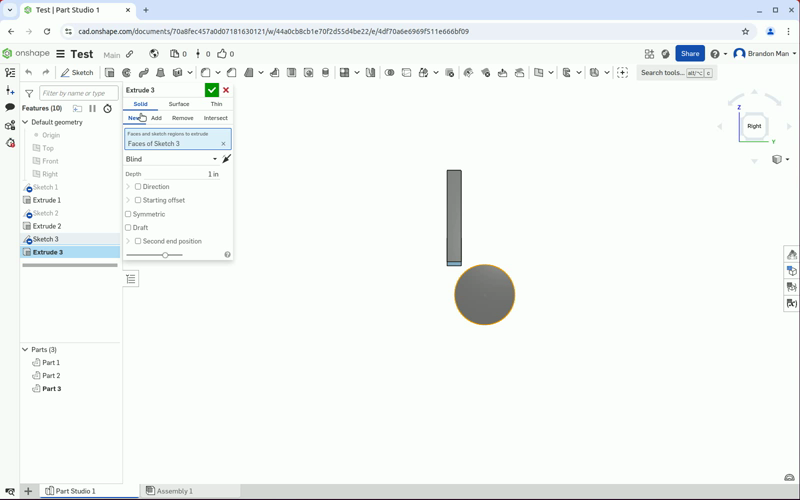
mouse_move(137, 120)
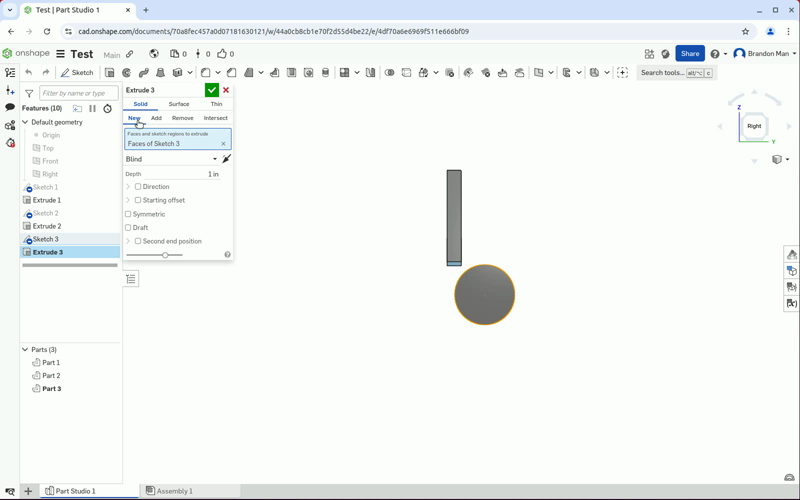
click(137, 120)
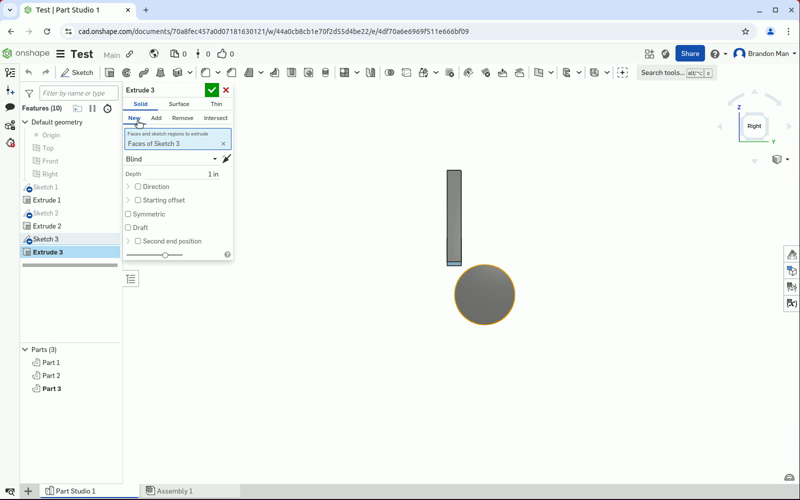
key(tab, 4)
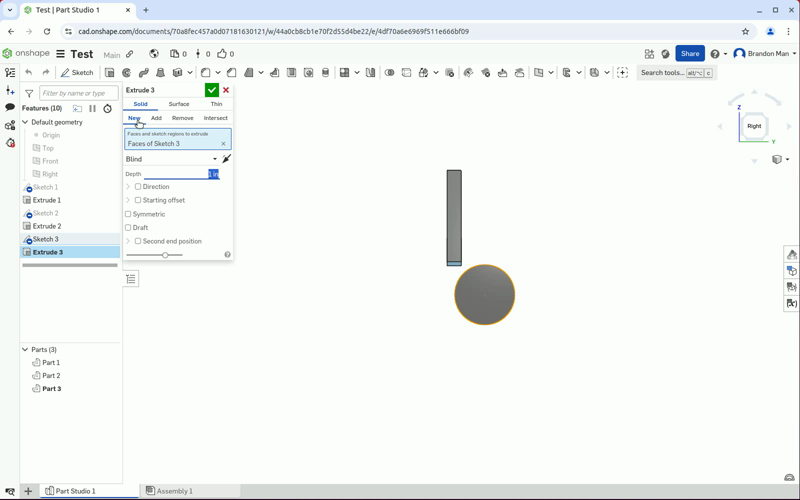
text(15.887)
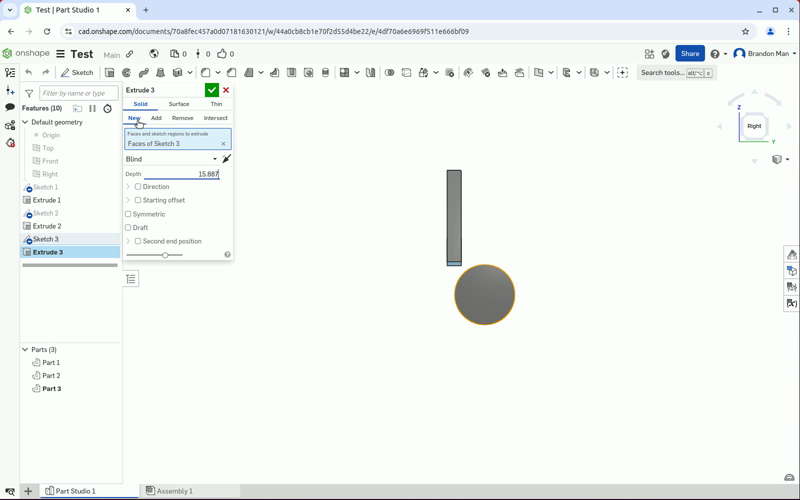
key(enter)
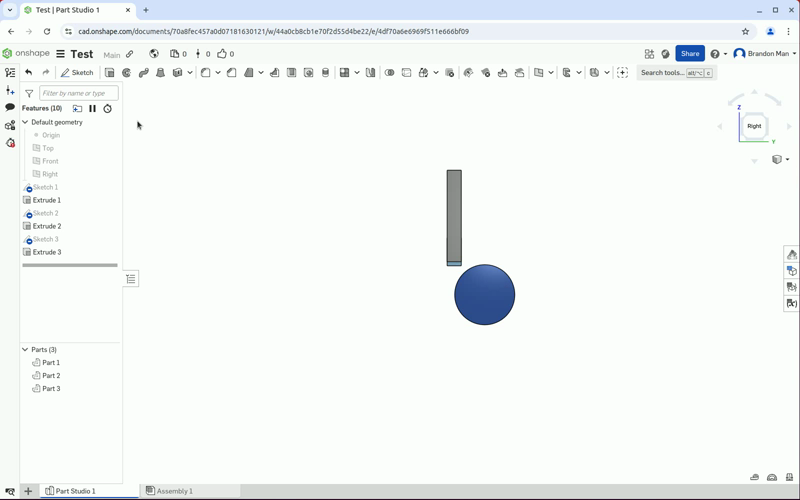
key(shift+h)
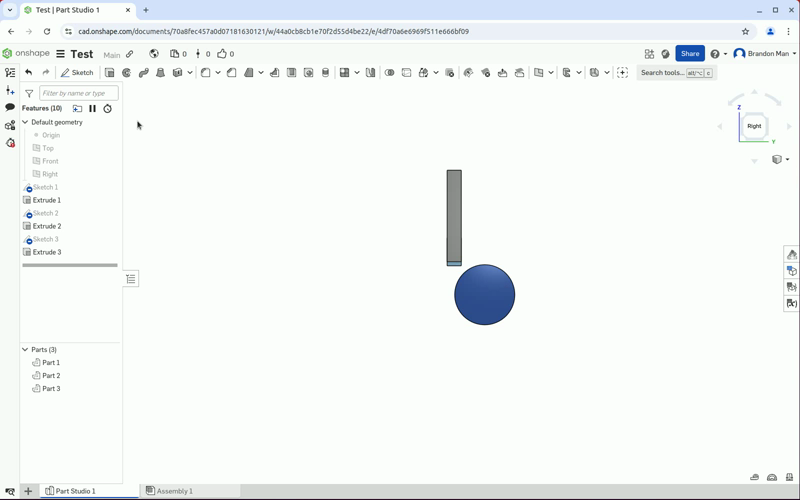
key(shift+h)
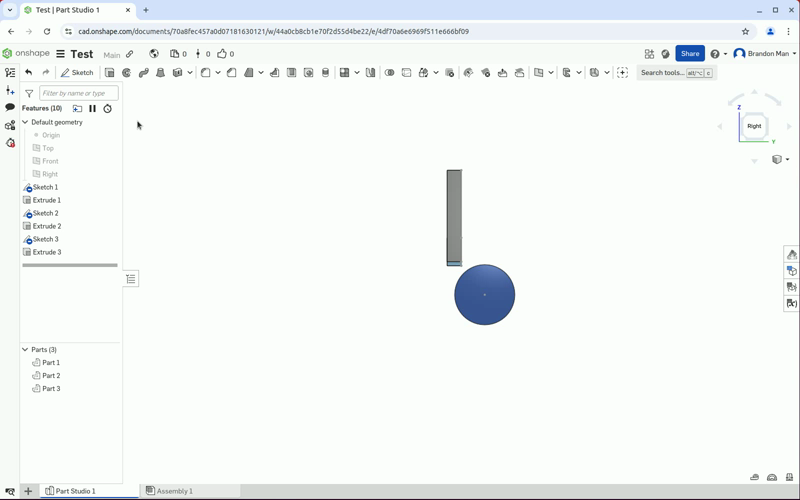
key(shift+7)
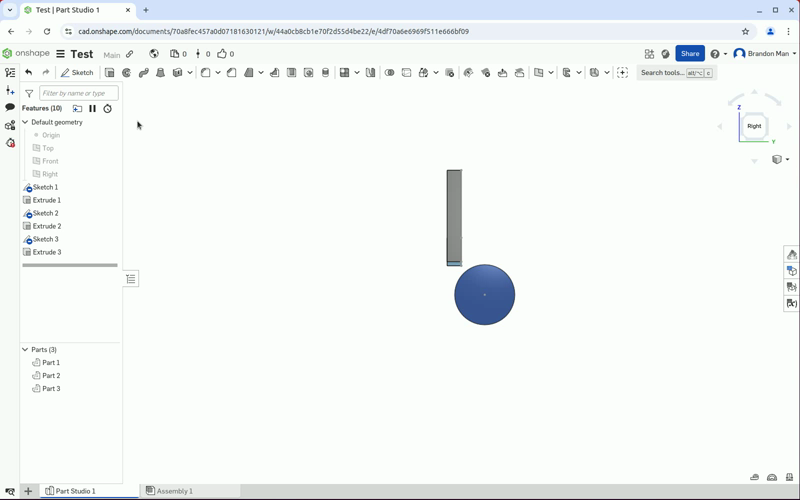
key(right, 2)
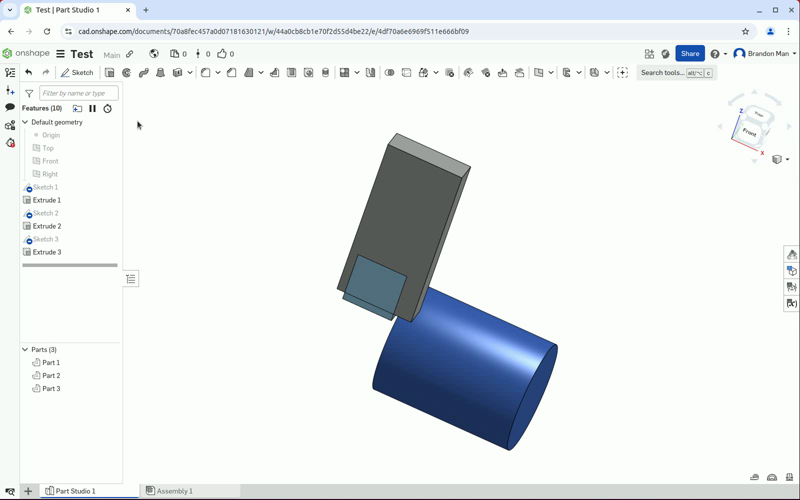
key(down, 2)
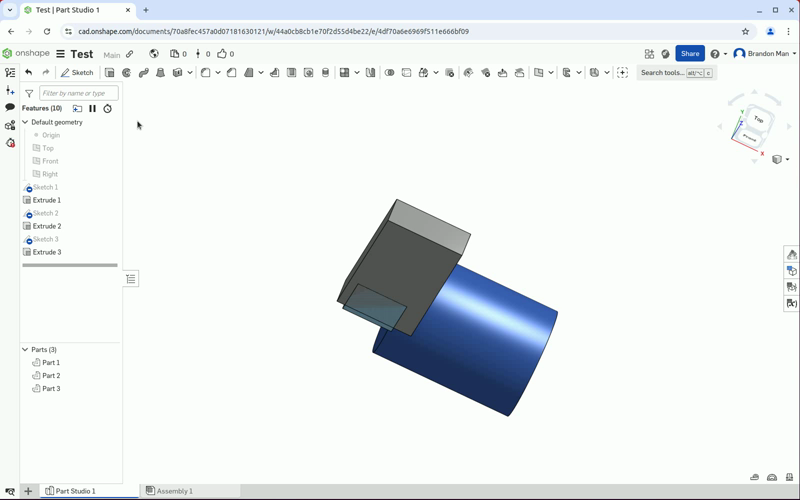
key(up, 2)
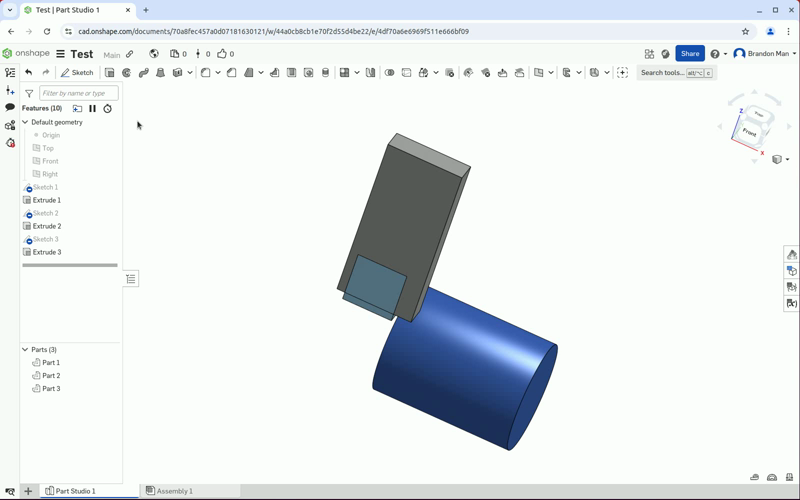
key(left, 2)
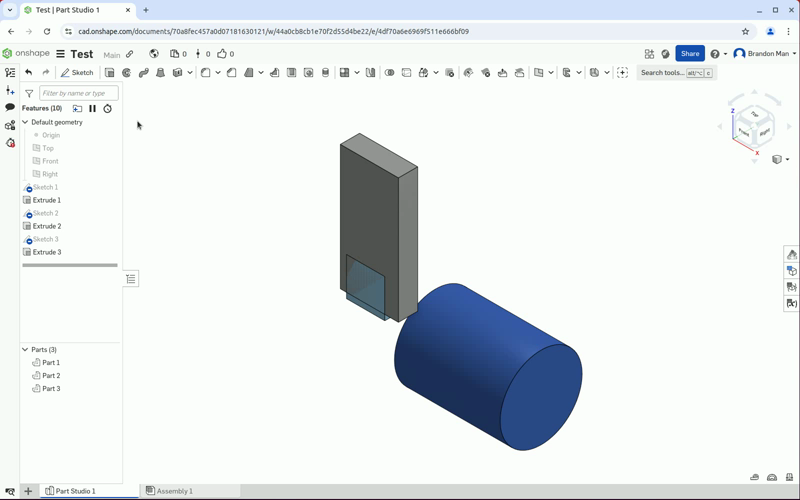
mouse_move(73, 189)
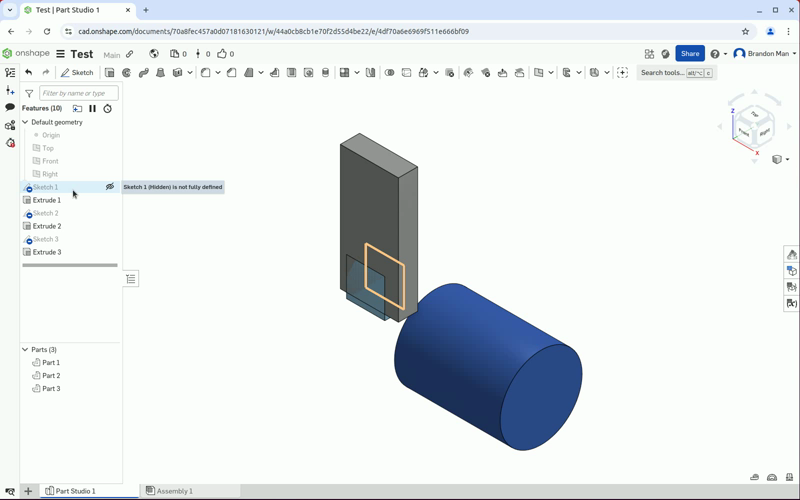
click(73, 189)